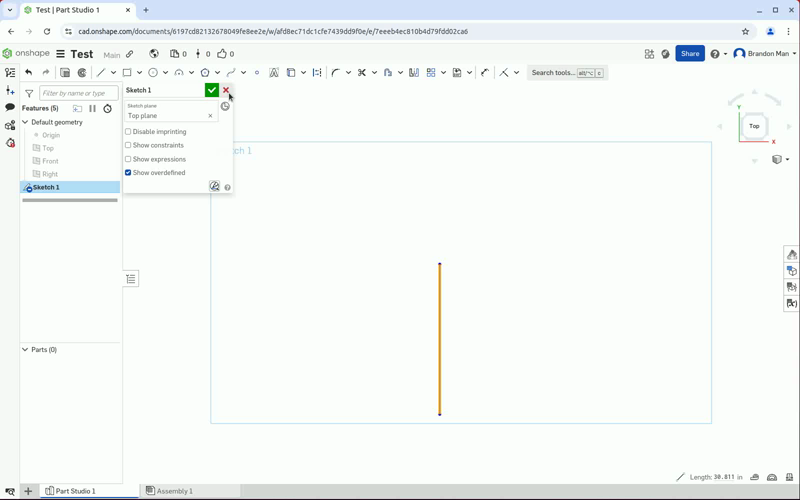
key(shift+h)
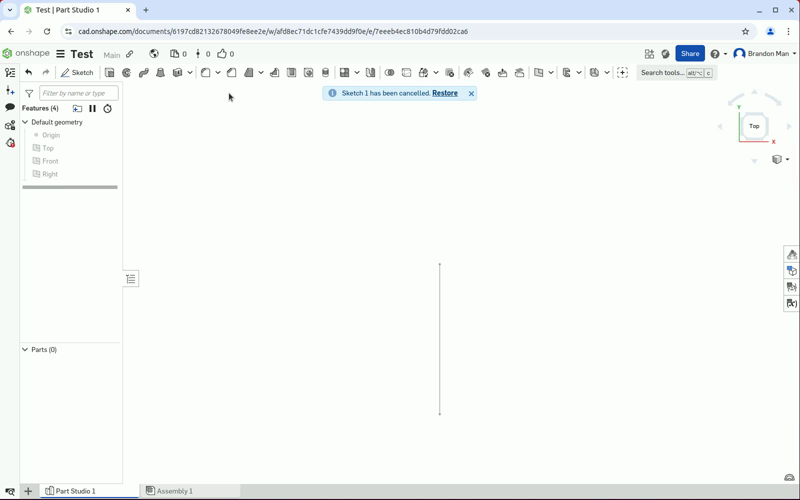
mouse_move(73, 352)
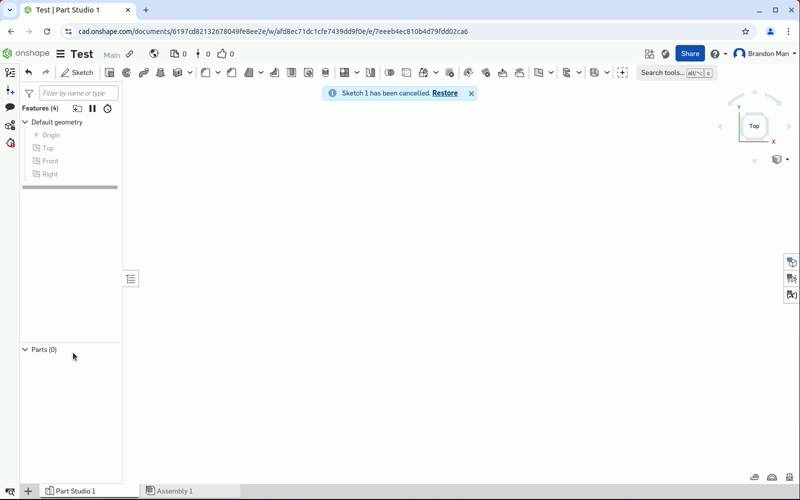
key(y)
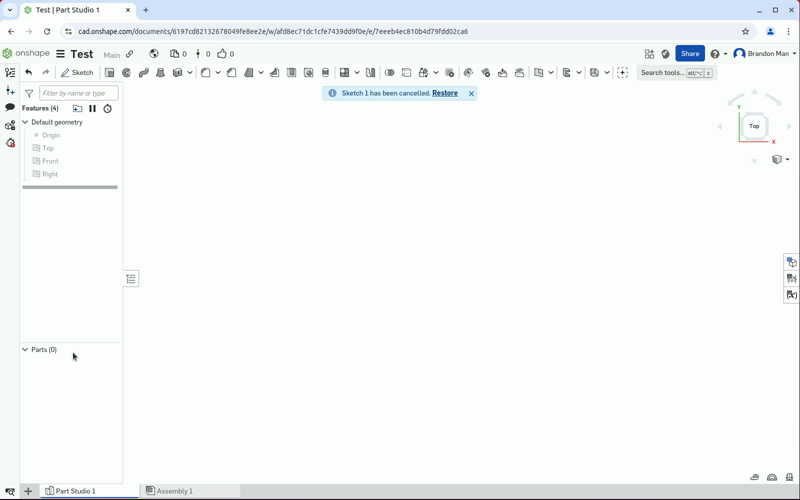
key(shift+p)
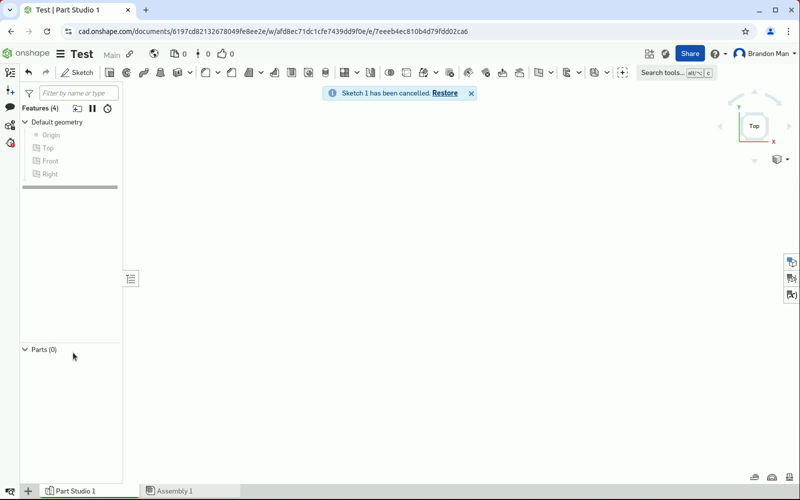
key(space)
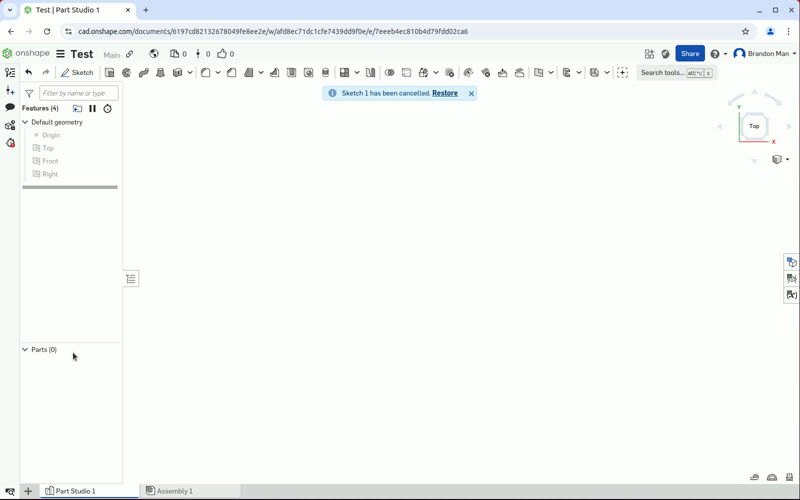
key_down(shift)
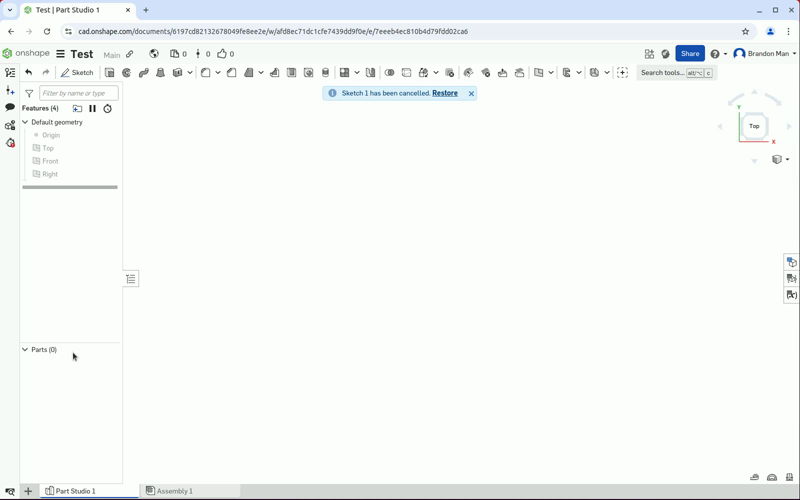
key(up)
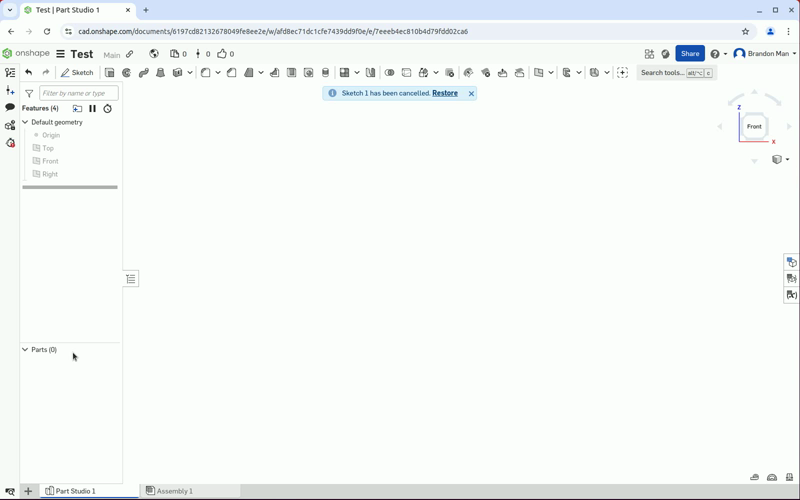
key_up(shift)
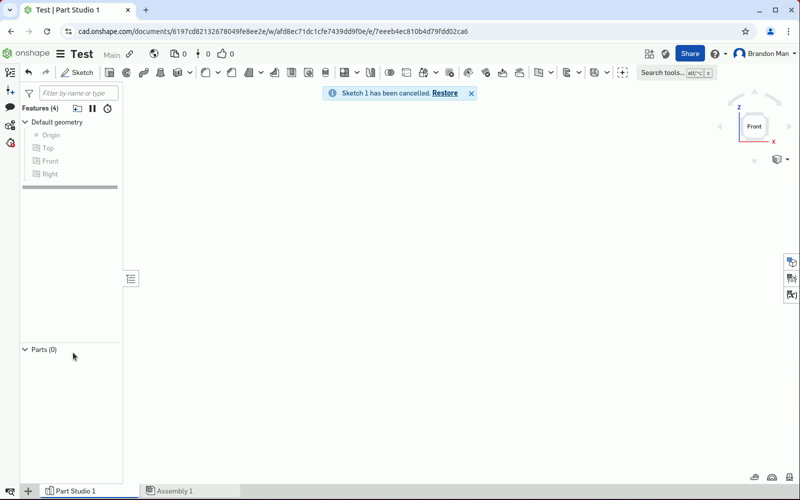
mouse_move(73, 352)
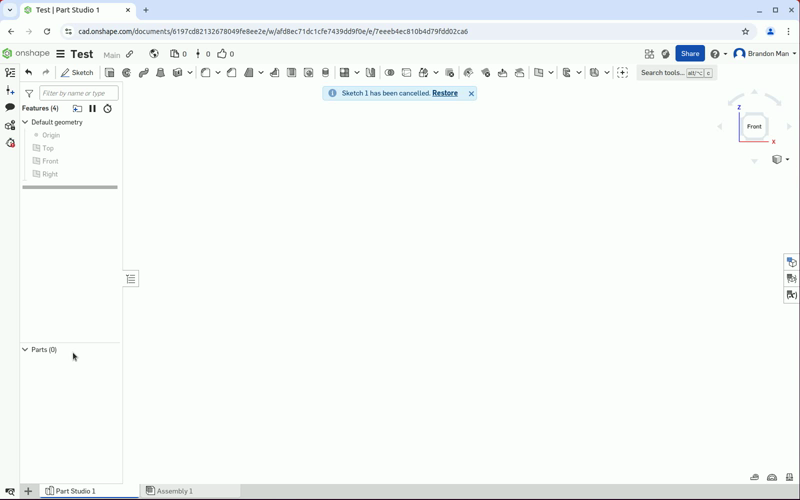
key(shift+y)
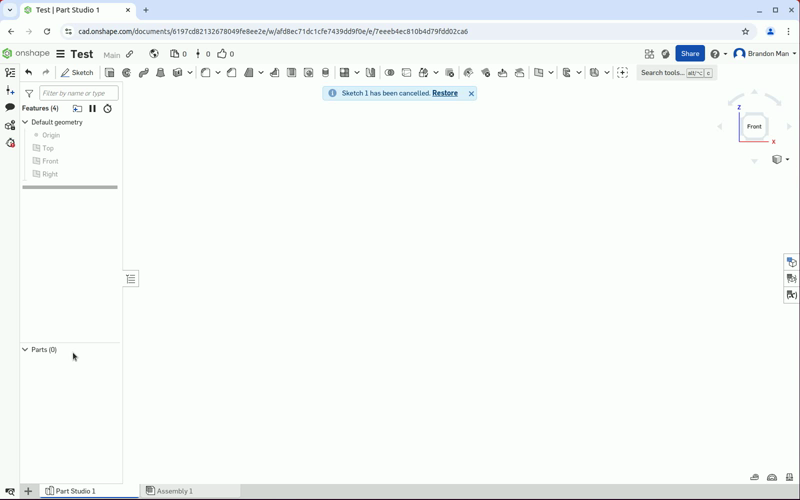
key(shift+s)
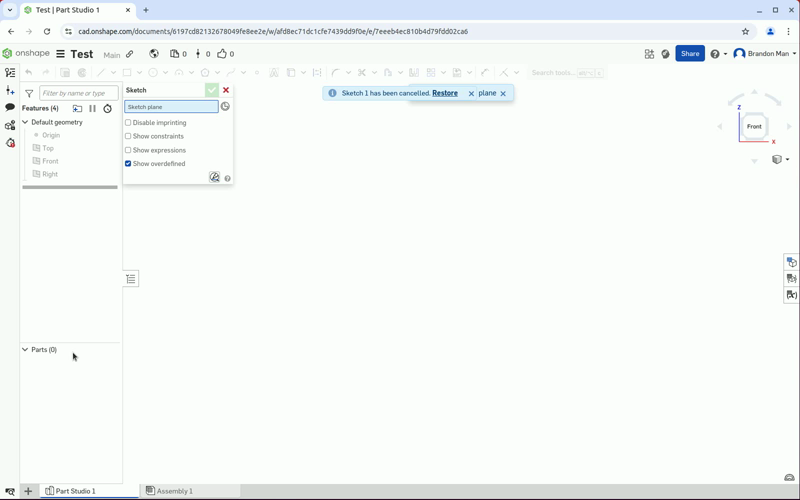
mouse_move(73, 163)
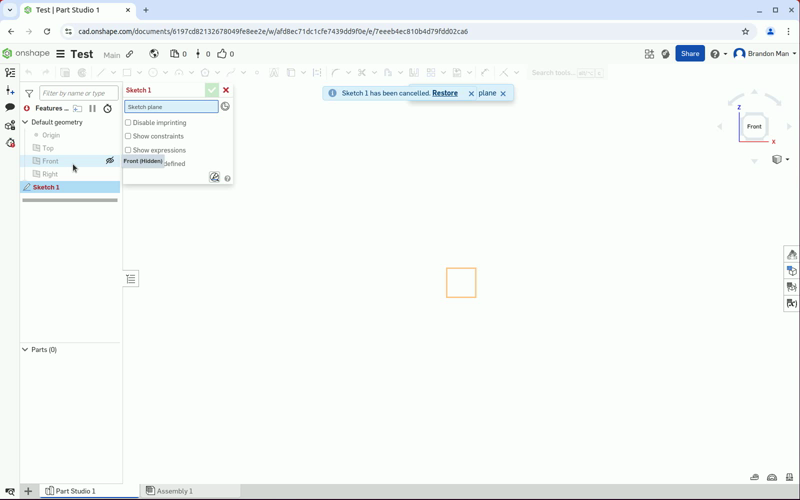
click(73, 163)
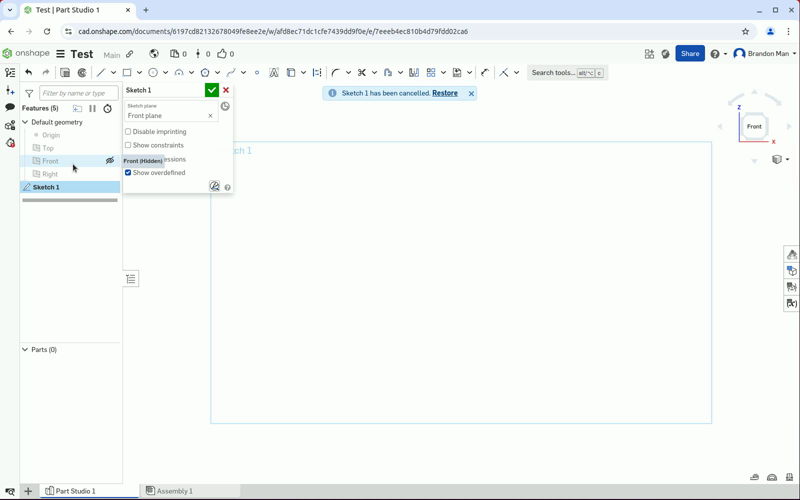
mouse_move(73, 352)
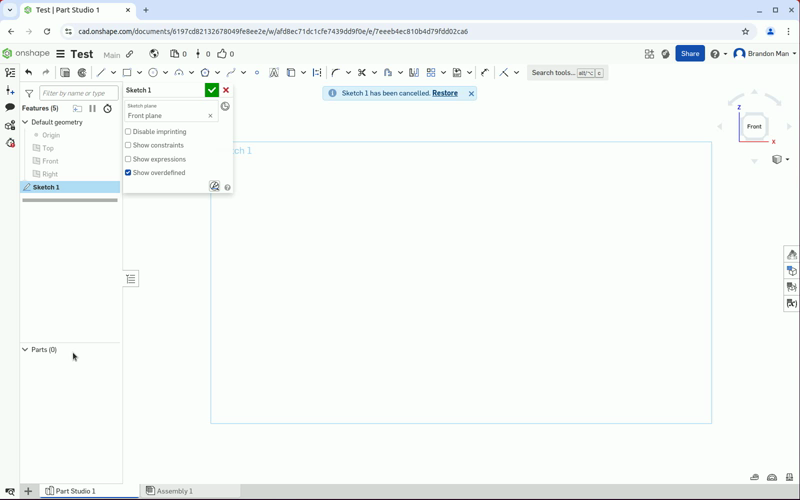
key(y)
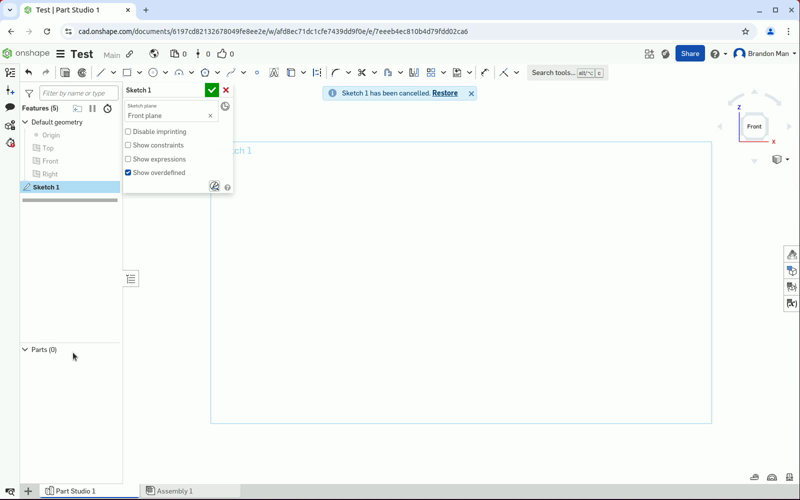
key(l)
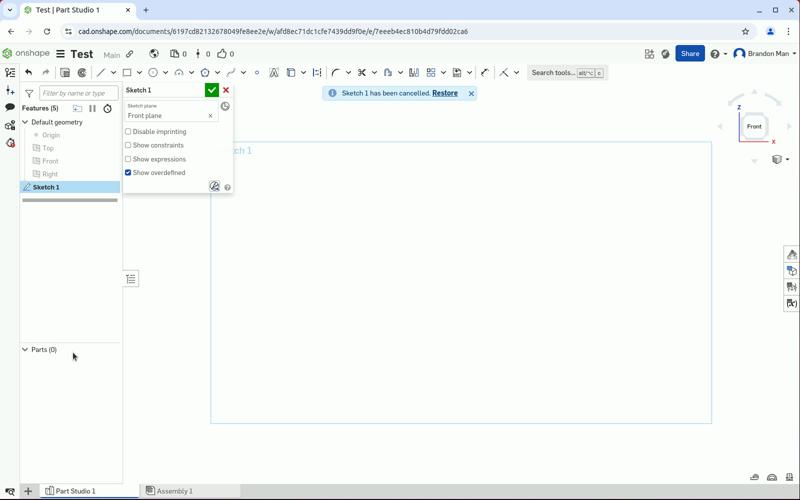
key_down(shift)
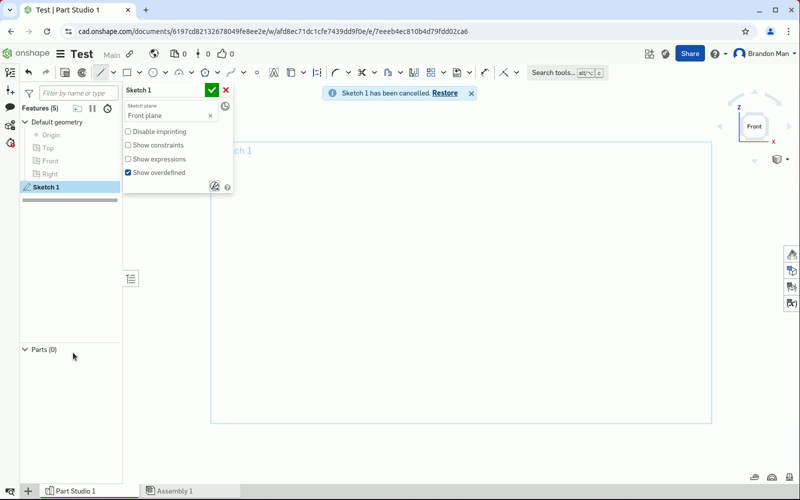
mouse_move(348, 282)
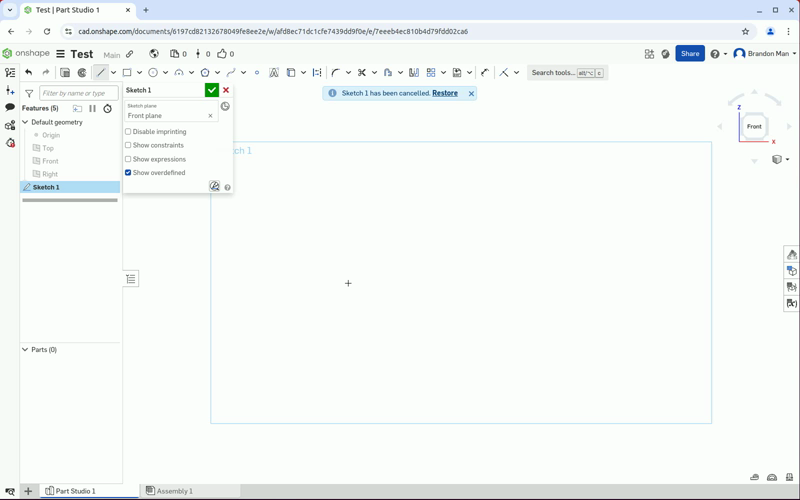
click(348, 282)
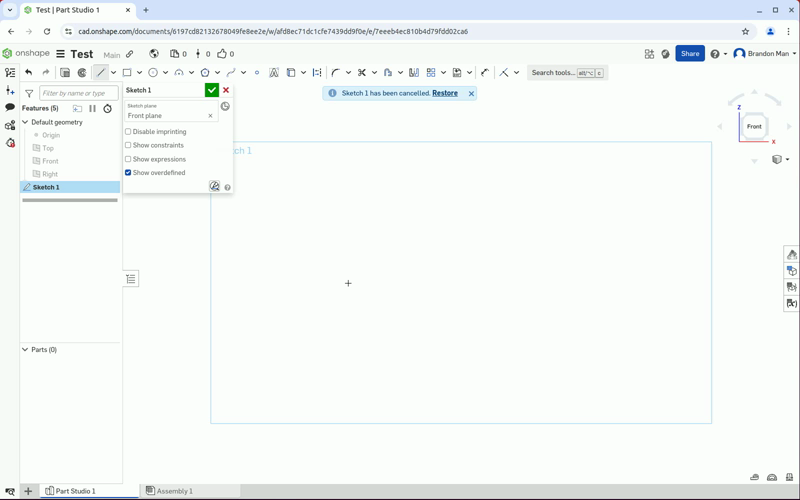
key_up(shift)
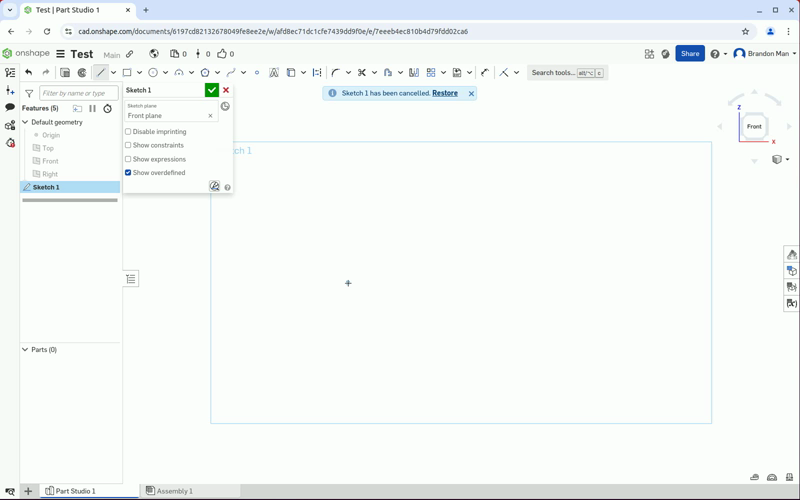
key_down(shift)
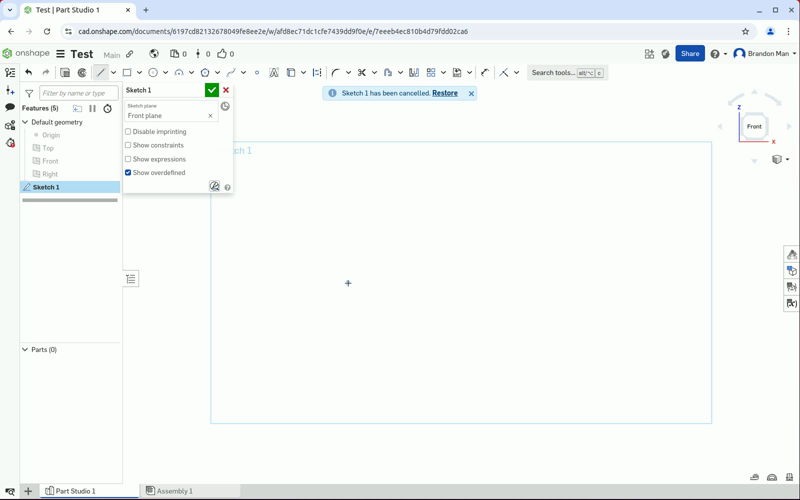
mouse_move(460, 282)
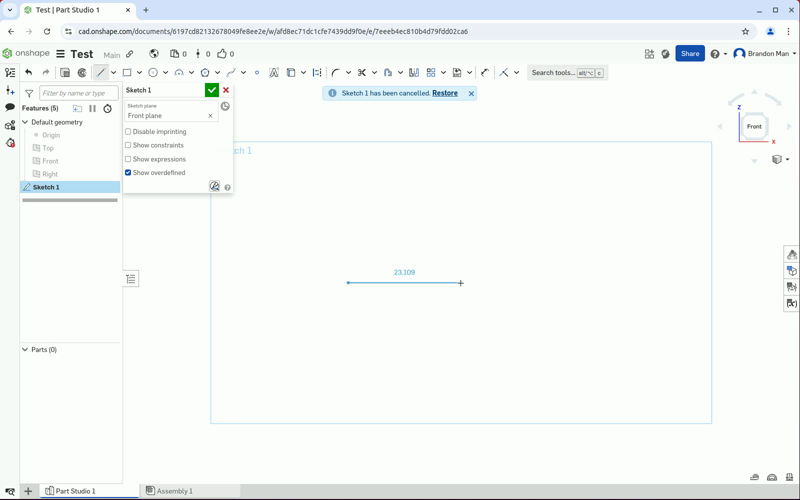
click(460, 282)
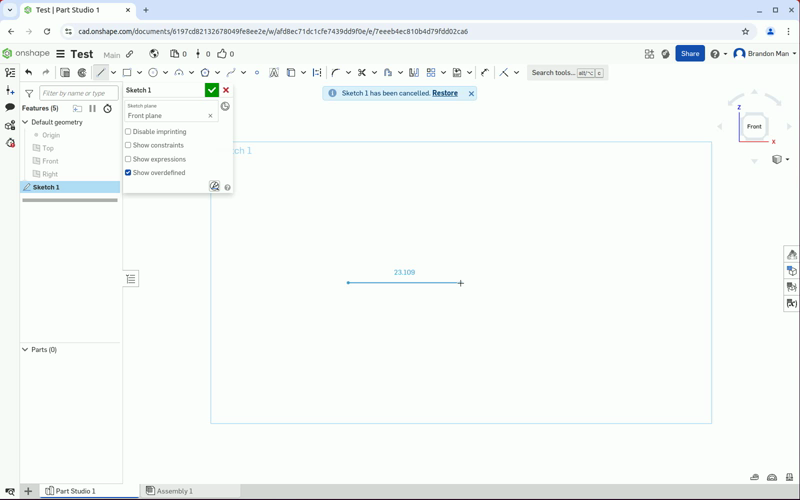
key_up(shift)
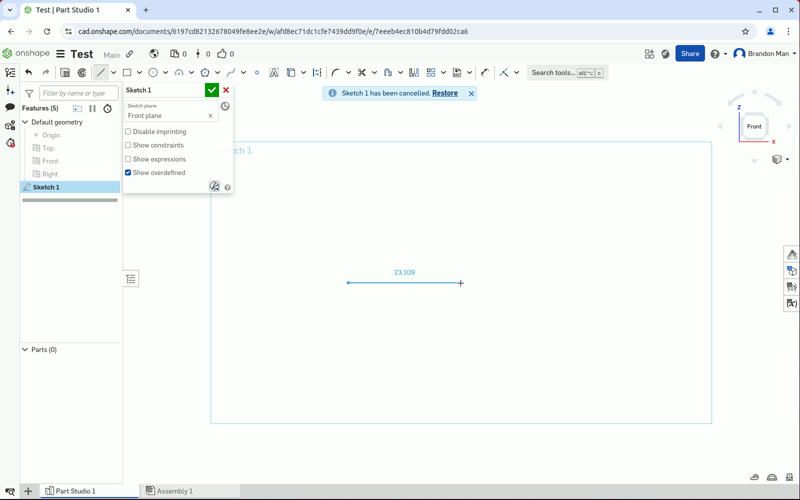
key_down(shift)
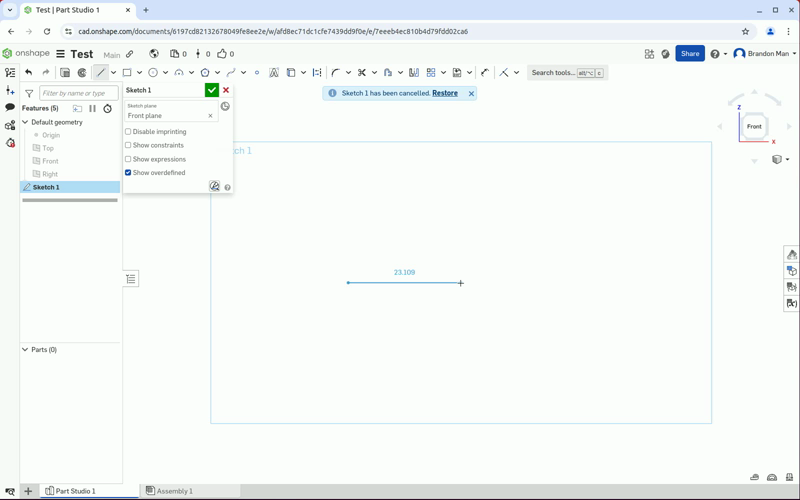
mouse_move(460, 170)
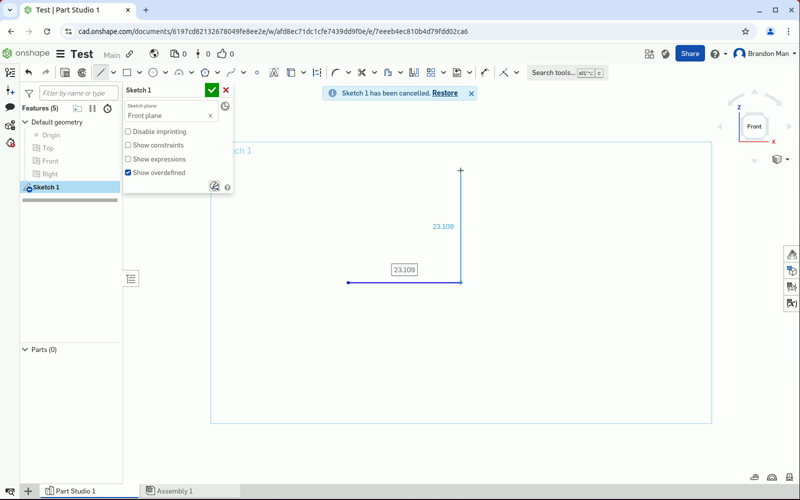
click(460, 170)
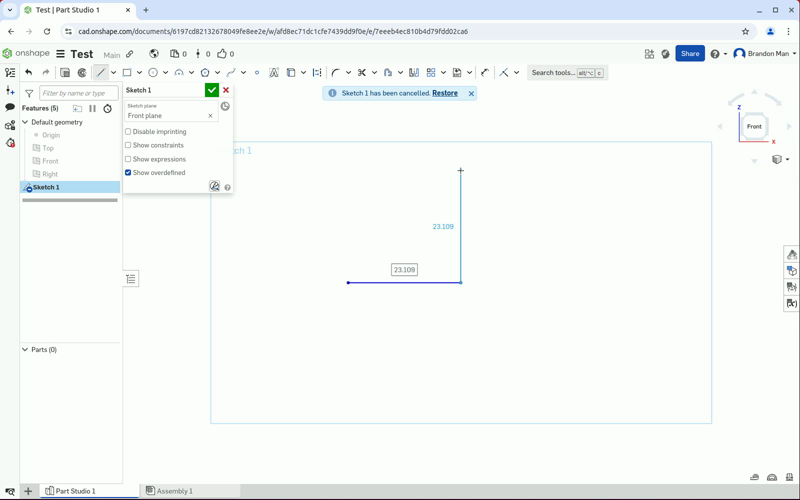
key_up(shift)
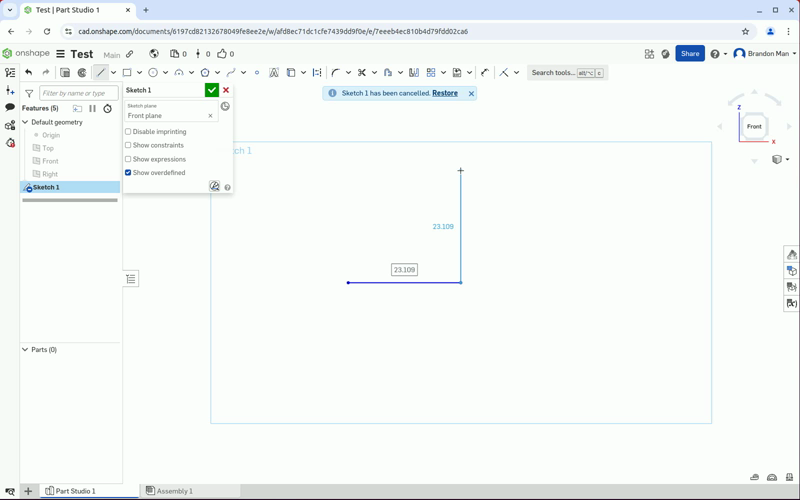
key_down(shift)
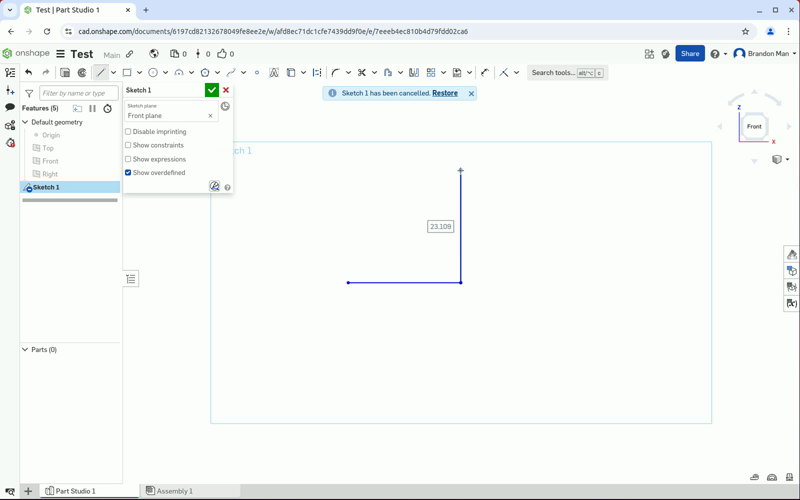
mouse_move(490, 170)
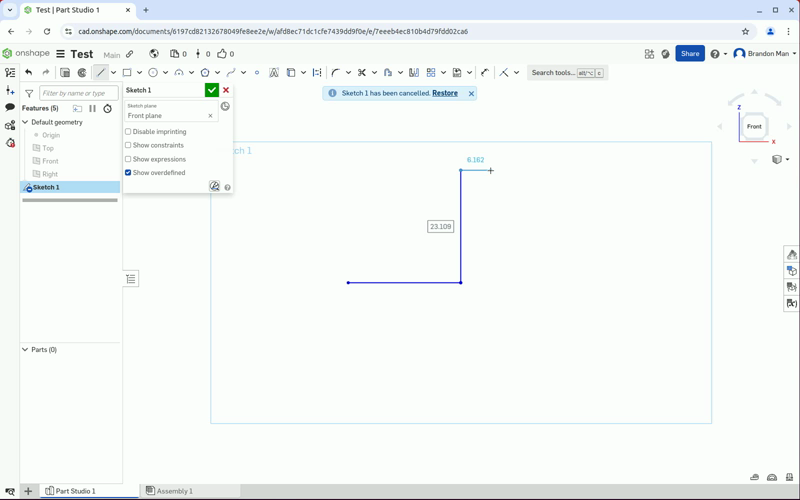
mouse_move(432, 170)
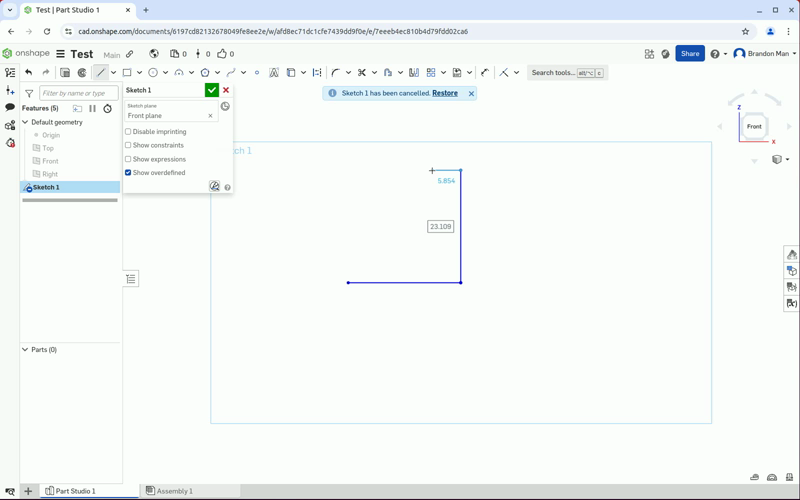
click(432, 170)
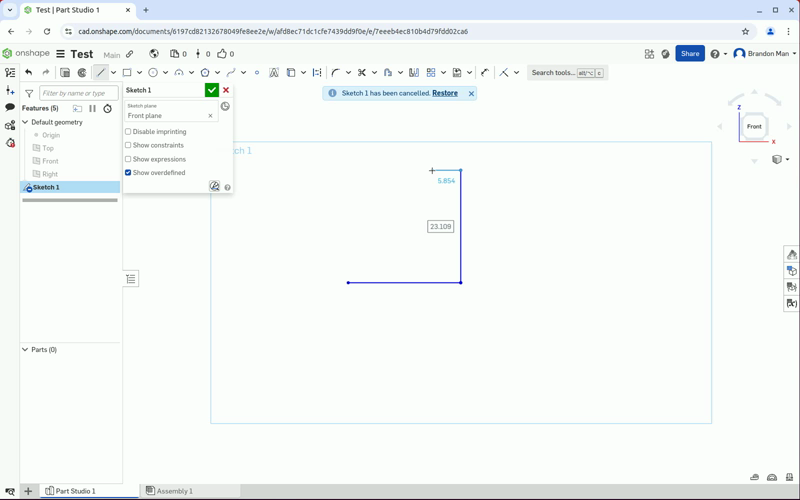
key_up(shift)
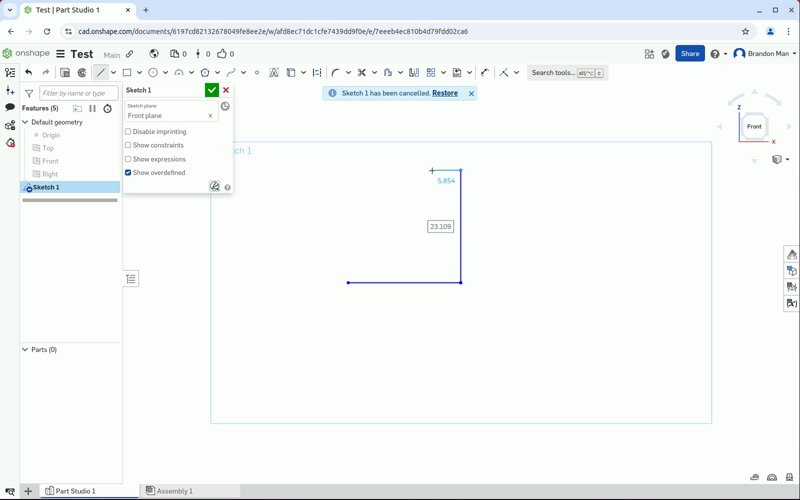
key_down(shift)
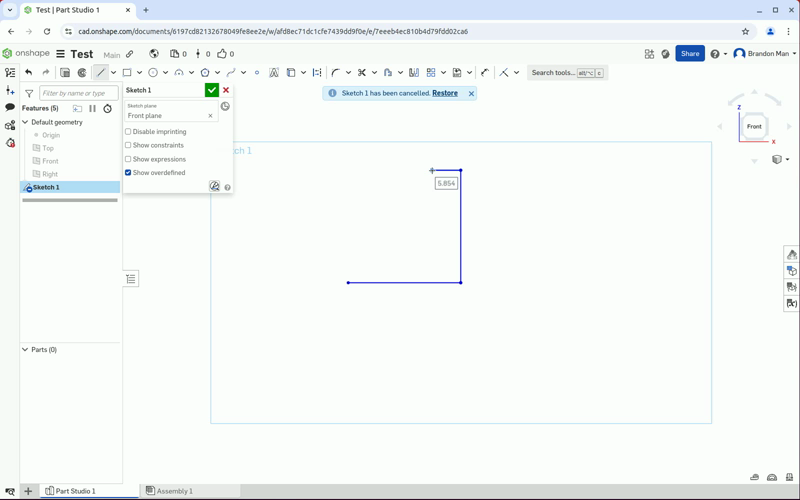
mouse_move(462, 170)
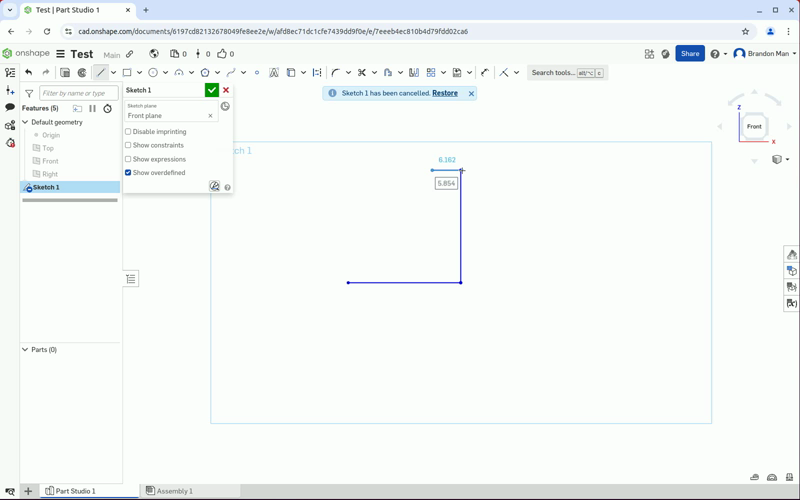
mouse_move(432, 226)
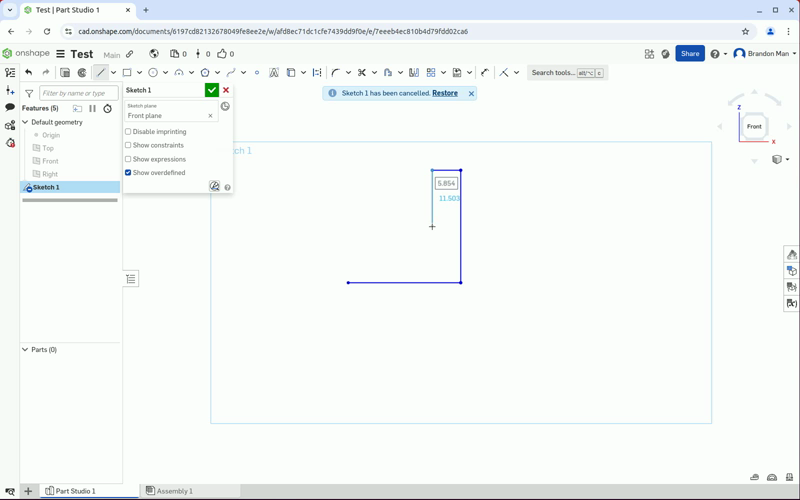
click(432, 226)
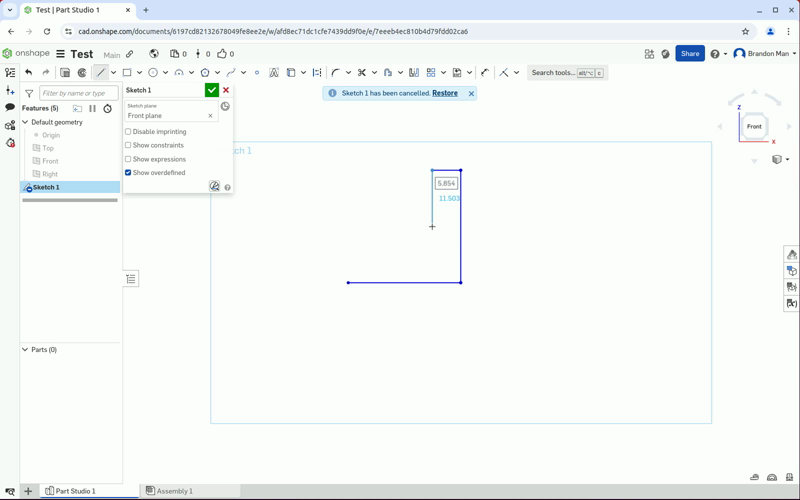
key_up(shift)
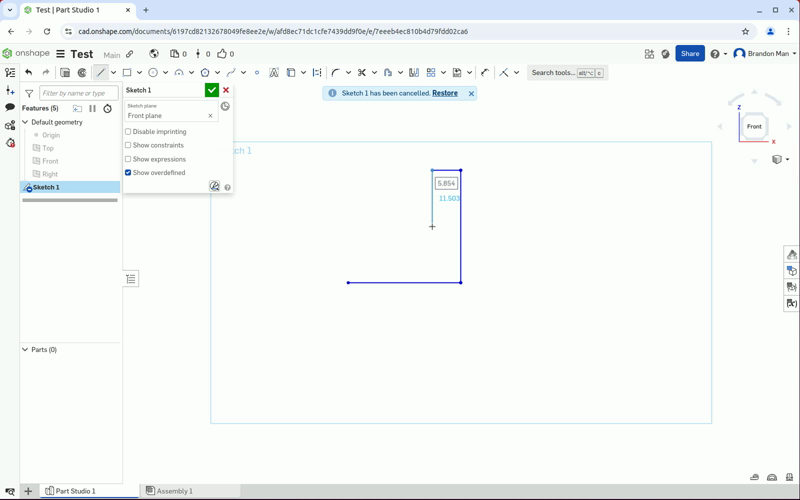
key_down(shift)
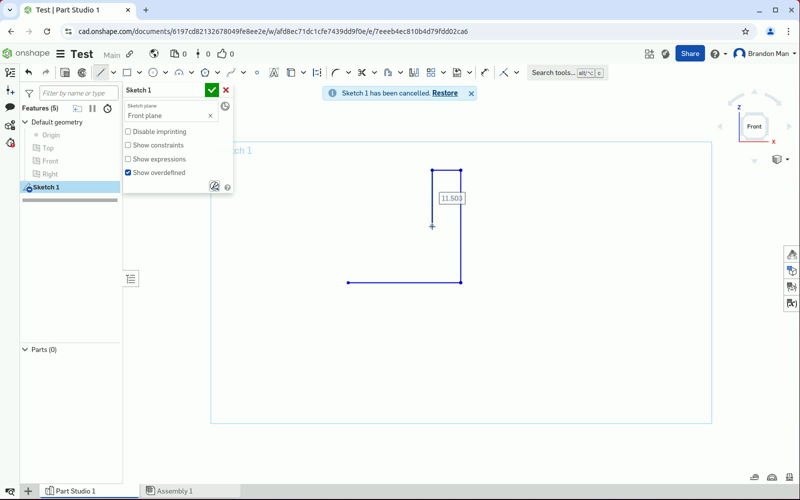
mouse_move(462, 226)
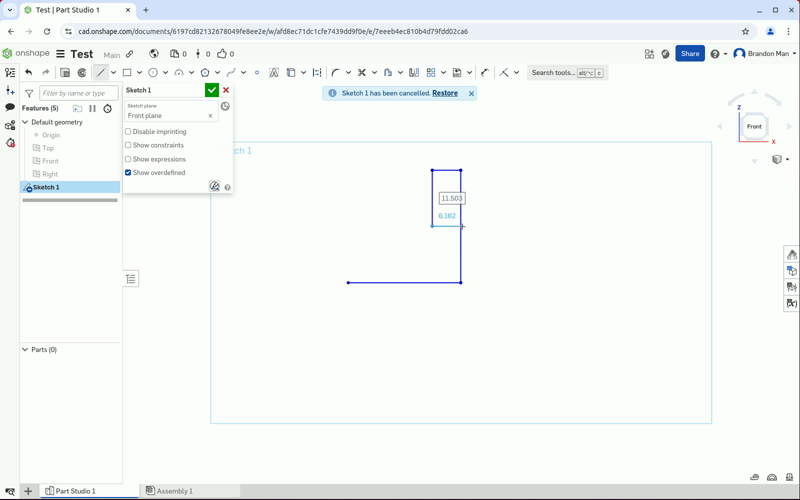
mouse_move(376, 226)
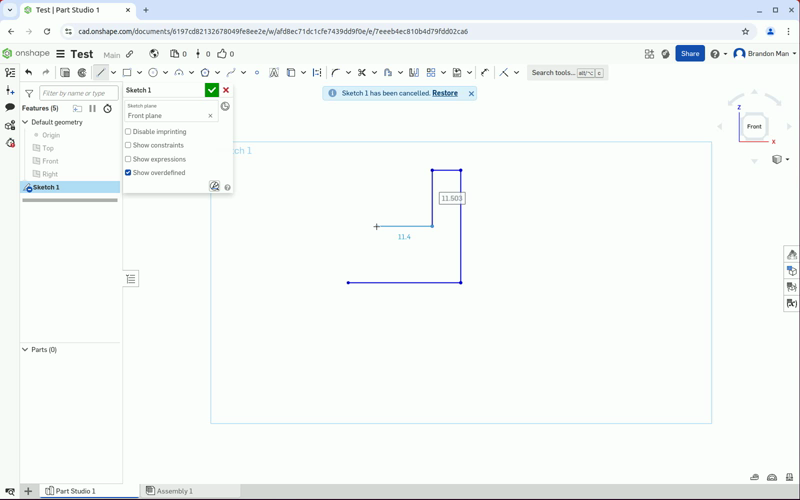
click(376, 226)
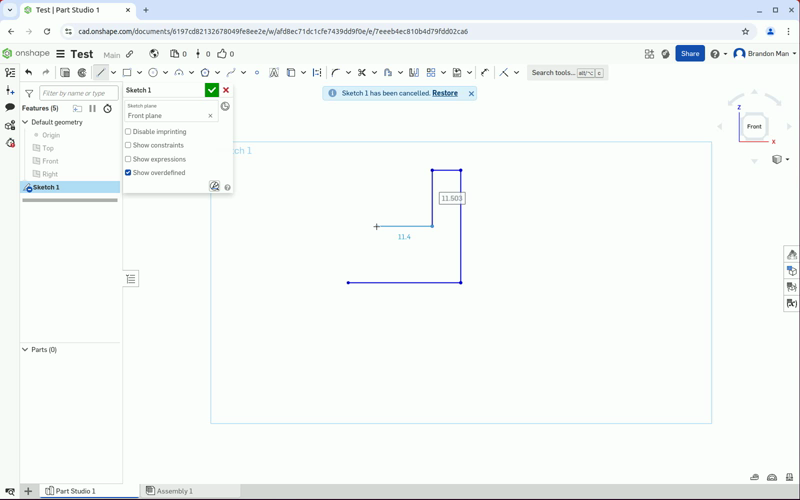
key_up(shift)
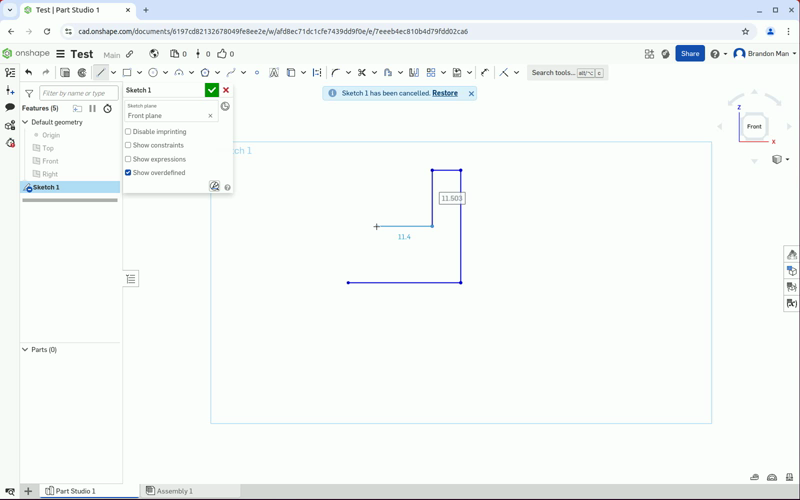
key_down(shift)
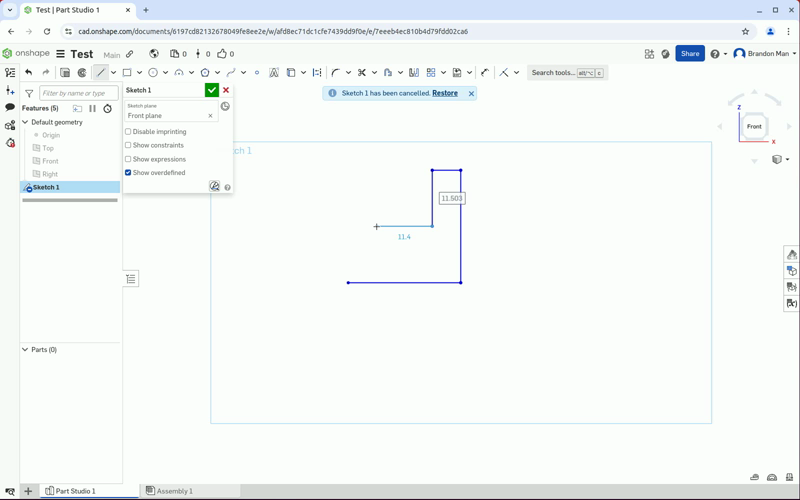
mouse_move(406, 226)
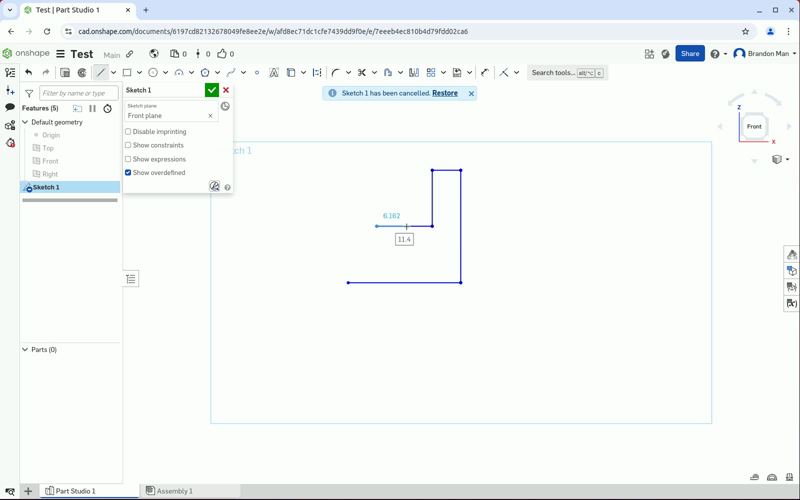
mouse_move(376, 170)
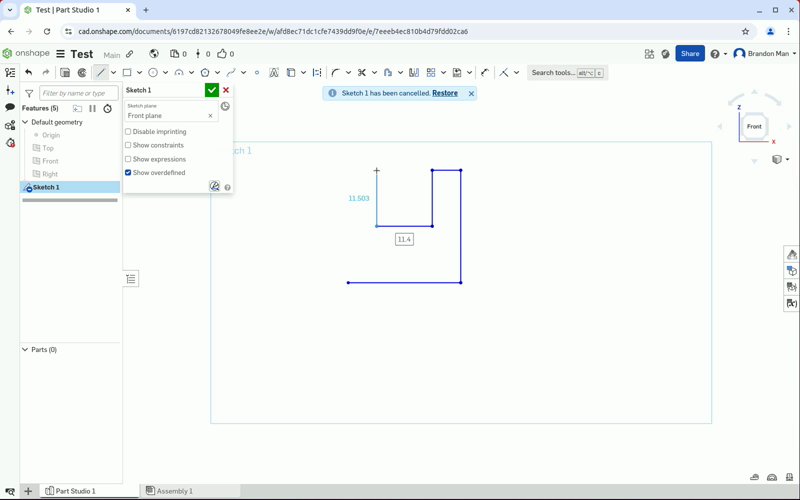
click(376, 170)
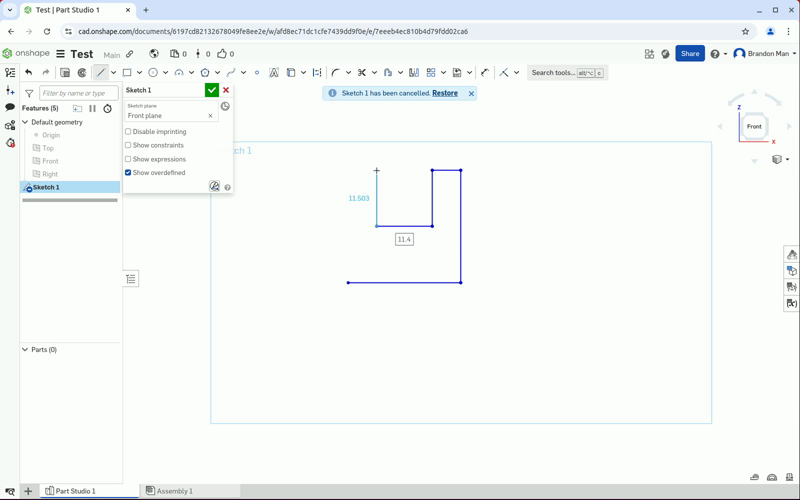
key_up(shift)
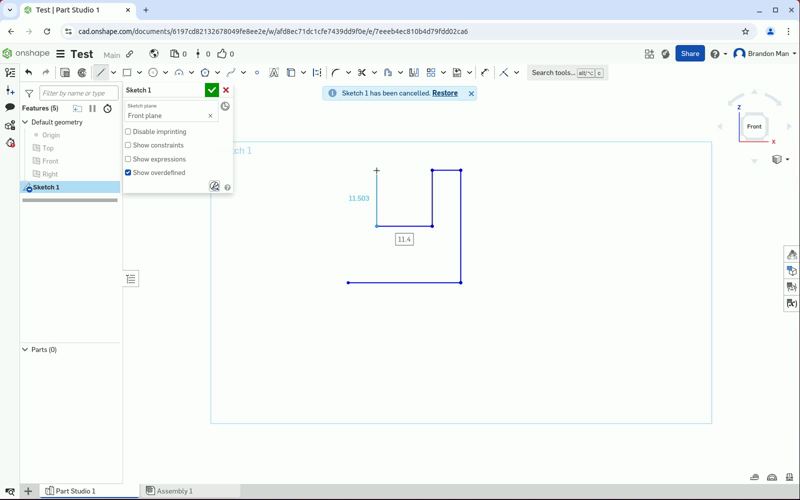
key_down(shift)
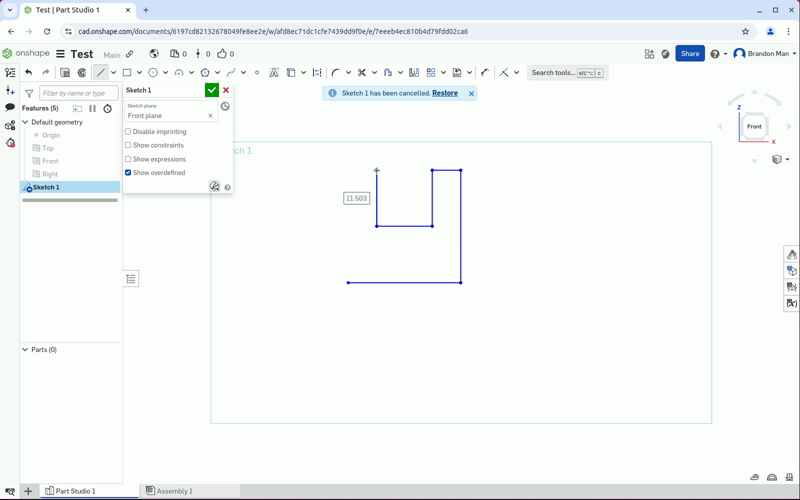
mouse_move(406, 170)
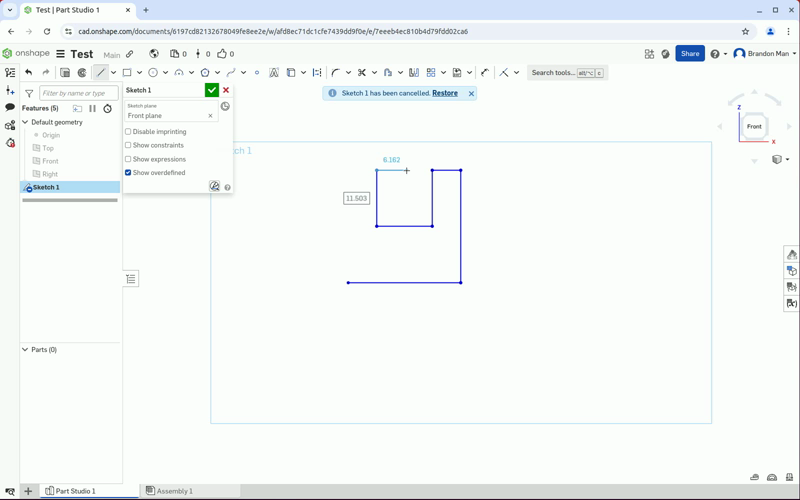
mouse_move(348, 170)
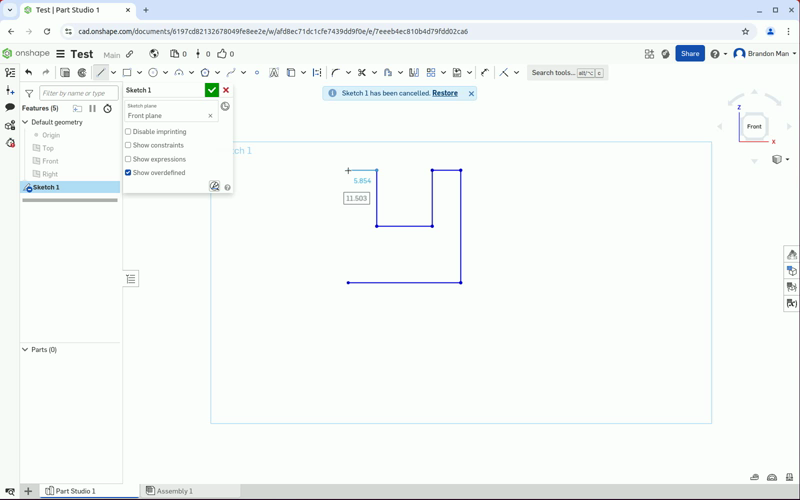
click(348, 170)
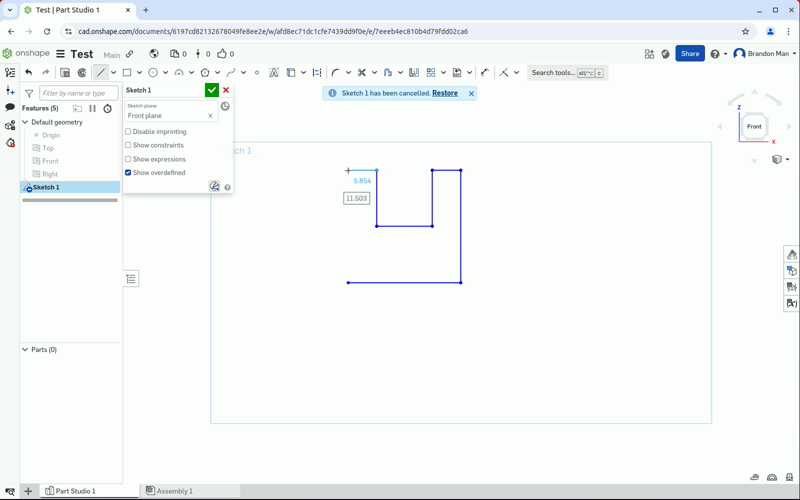
key_up(shift)
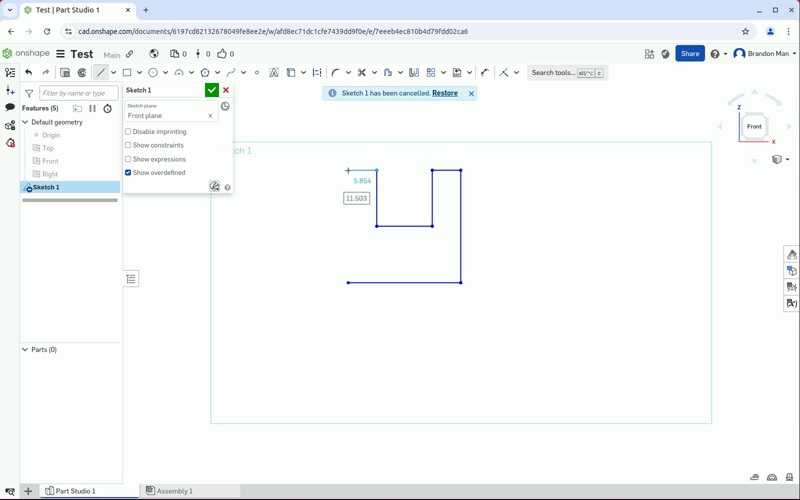
key_down(shift)
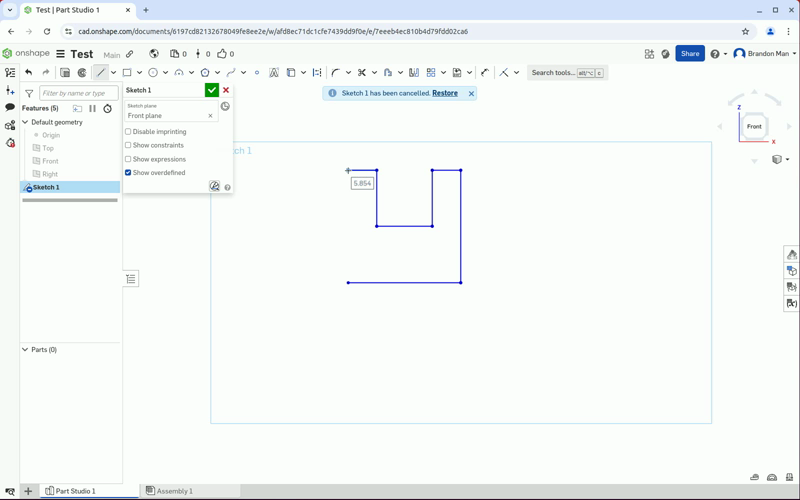
mouse_move(348, 282)
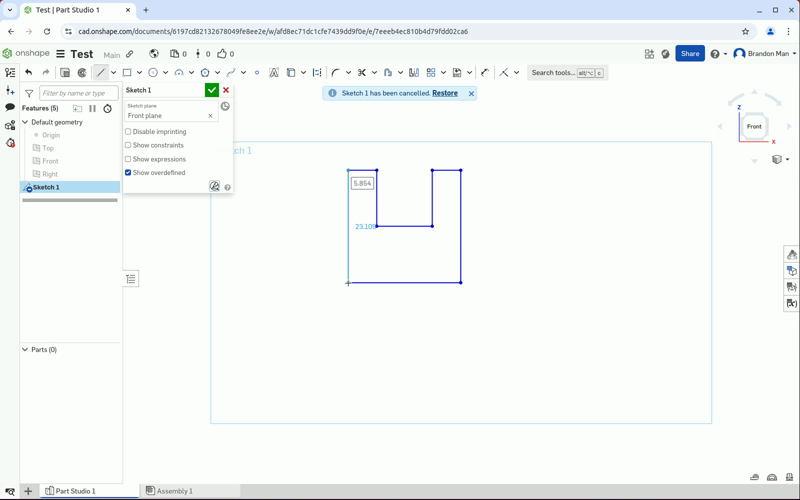
key_up(shift)
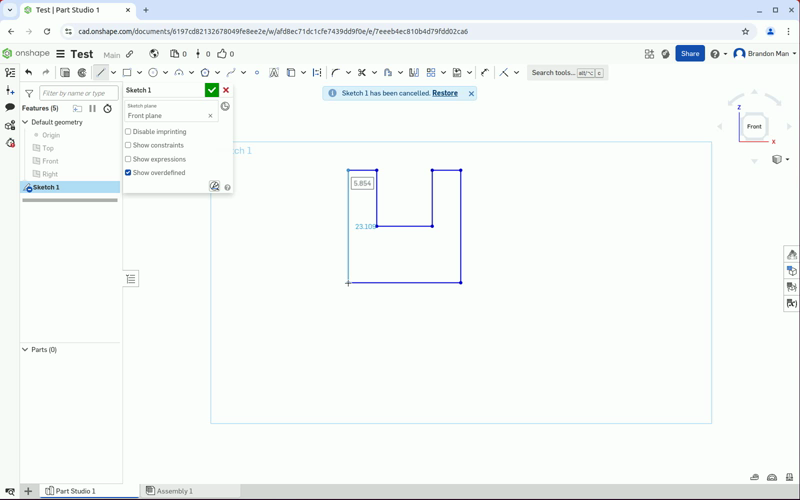
click(348, 282)
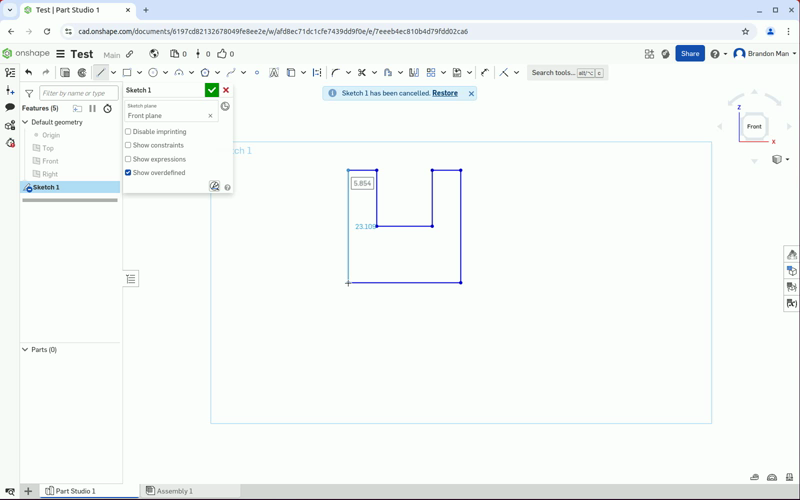
key(esc)
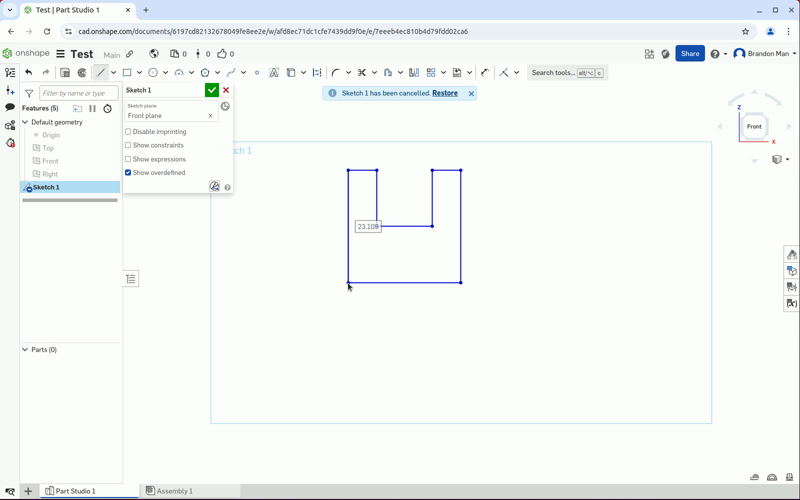
mouse_move(376, 258)
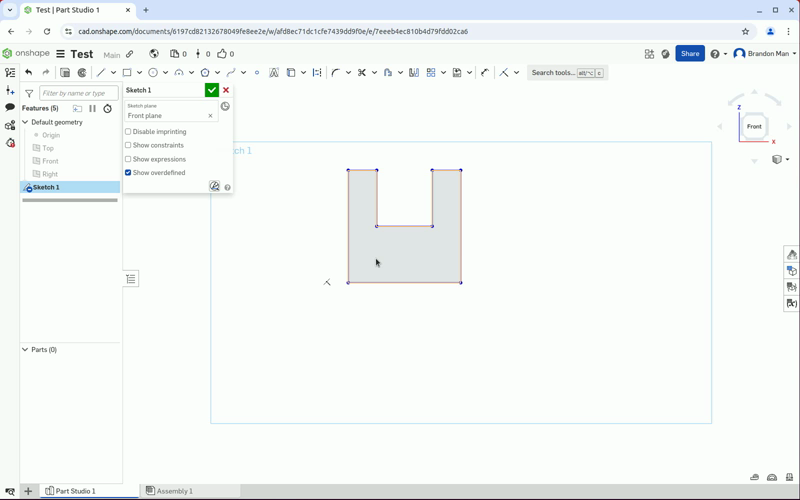
click(376, 258)
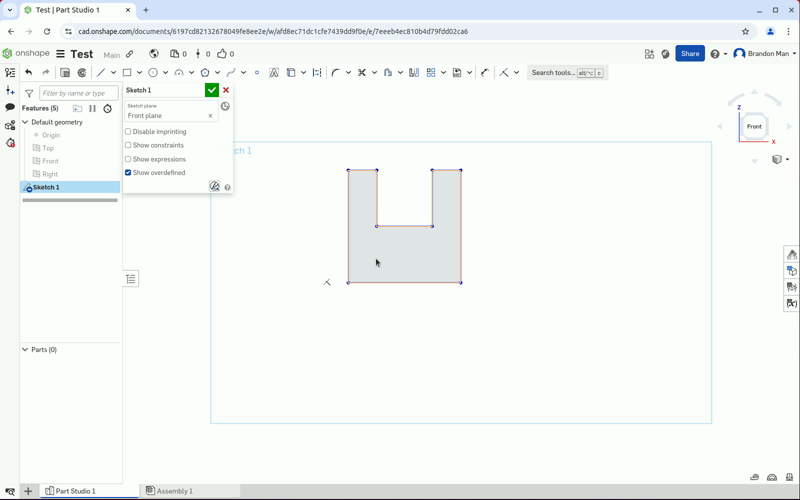
mouse_move(73, 352)
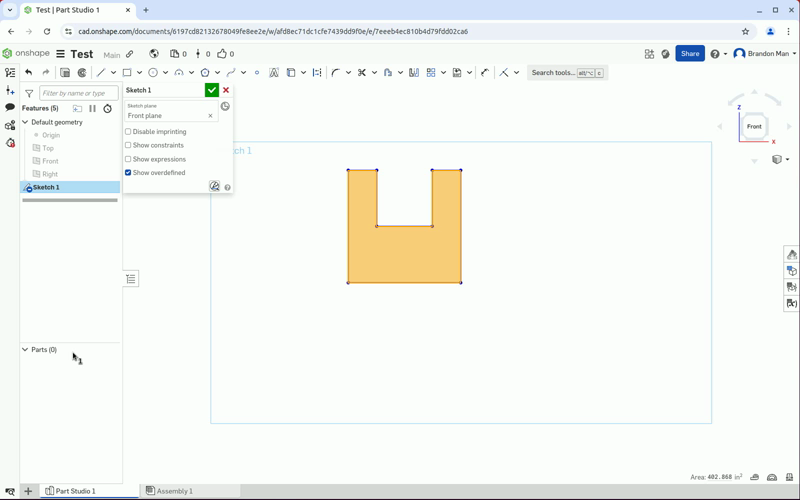
key(shift+y)
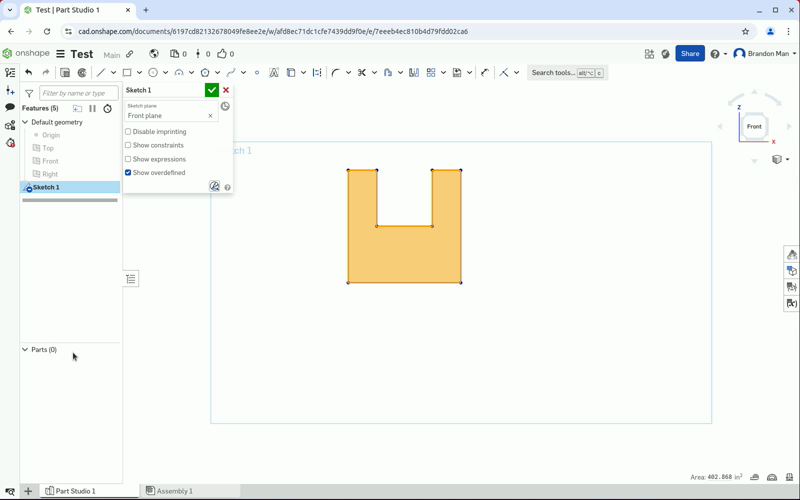
key(shift+e)
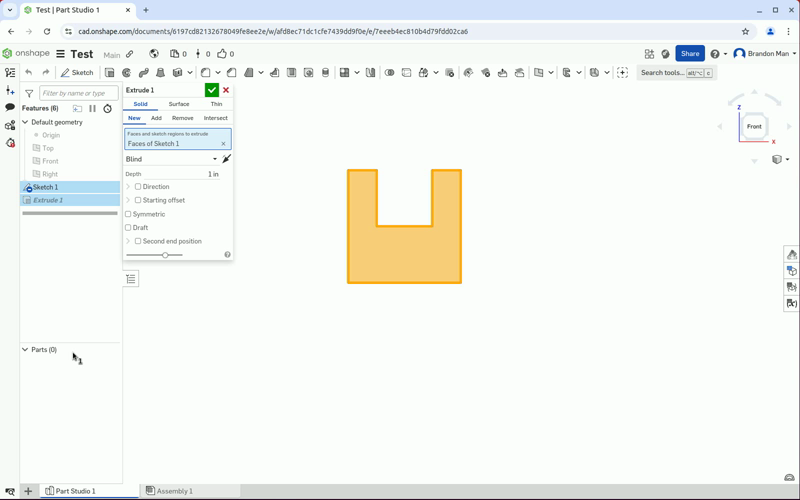
mouse_move(143, 106)
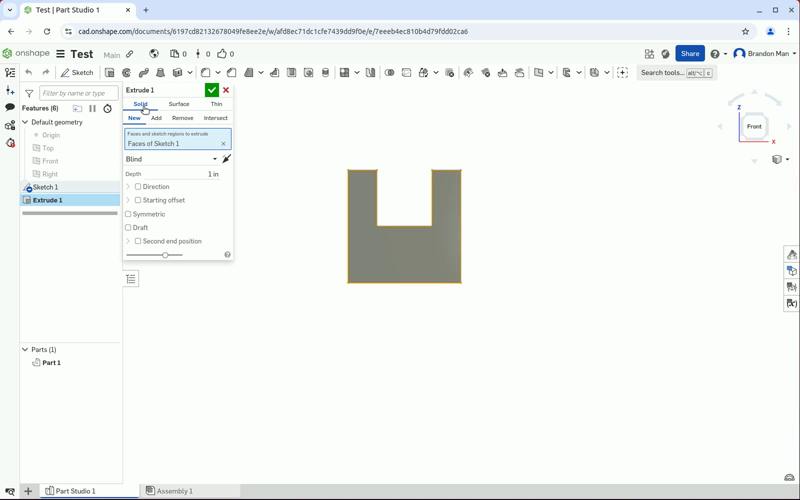
click(143, 106)
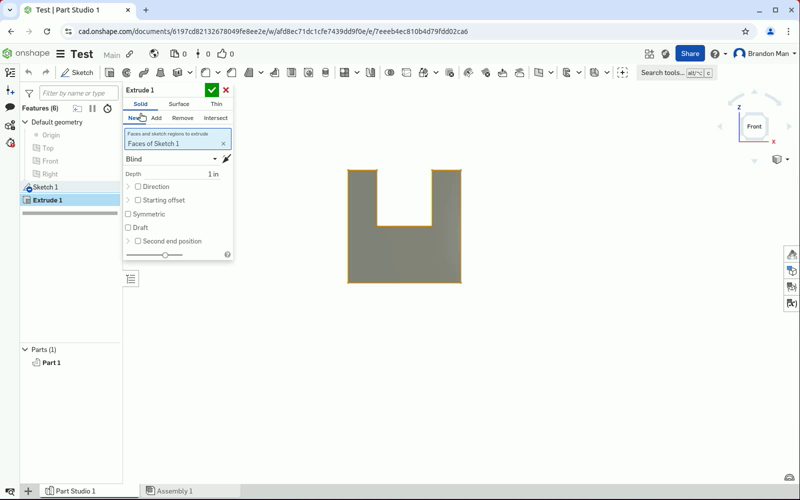
mouse_move(137, 120)
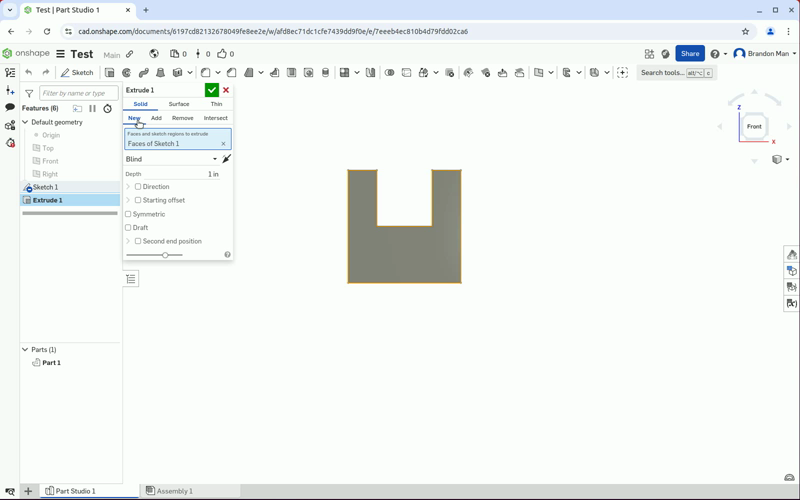
click(137, 120)
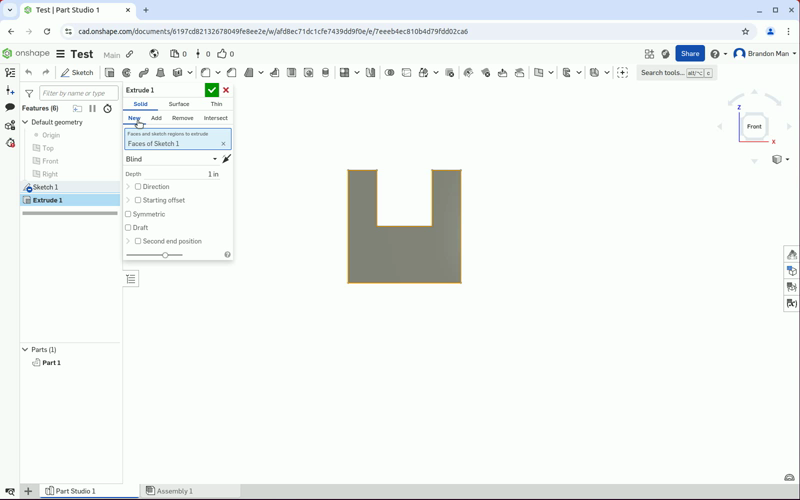
key(tab, 4)
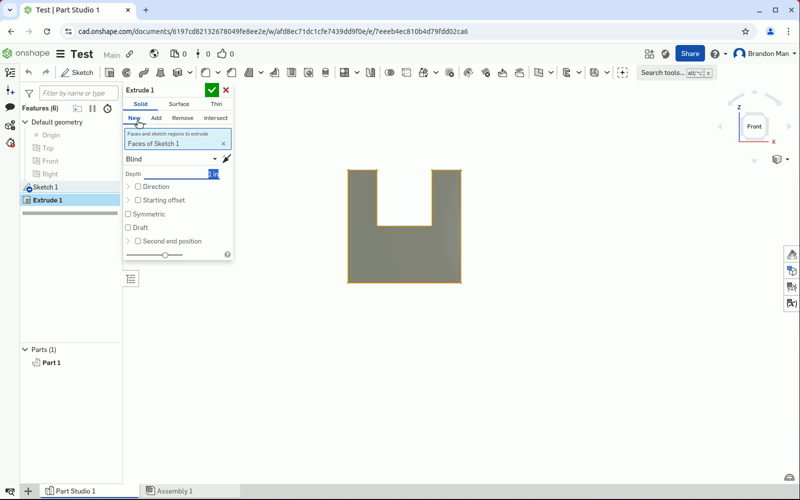
text(5.777)
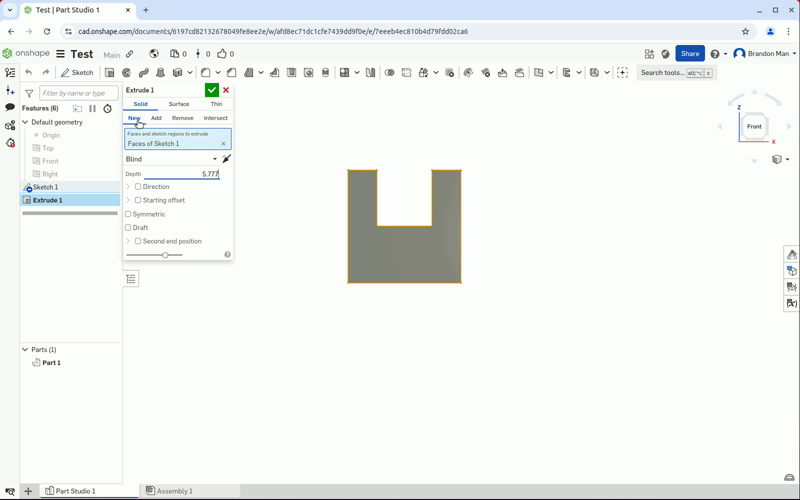
key(enter)
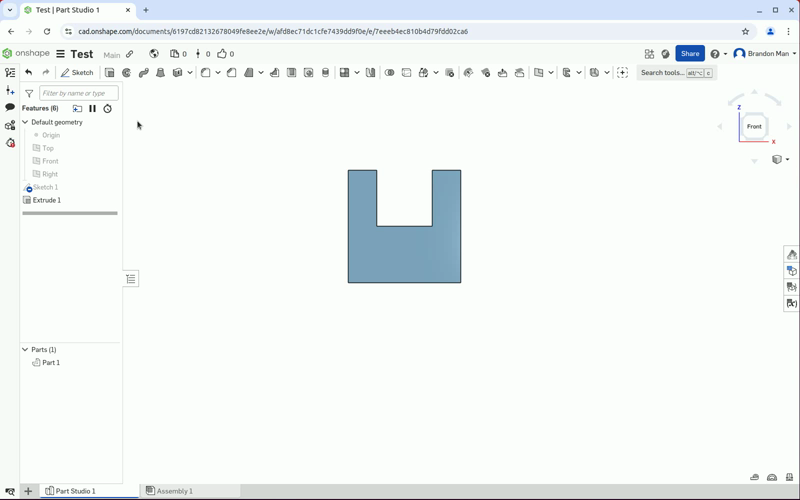
key(shift+h)
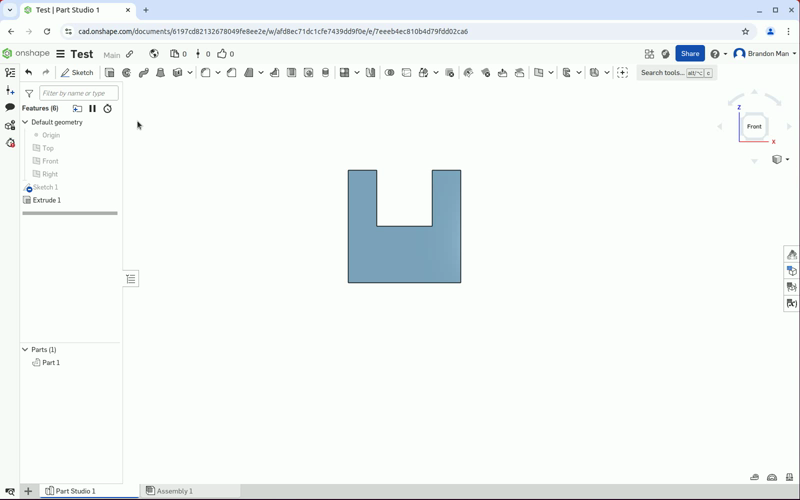
key(shift+h)
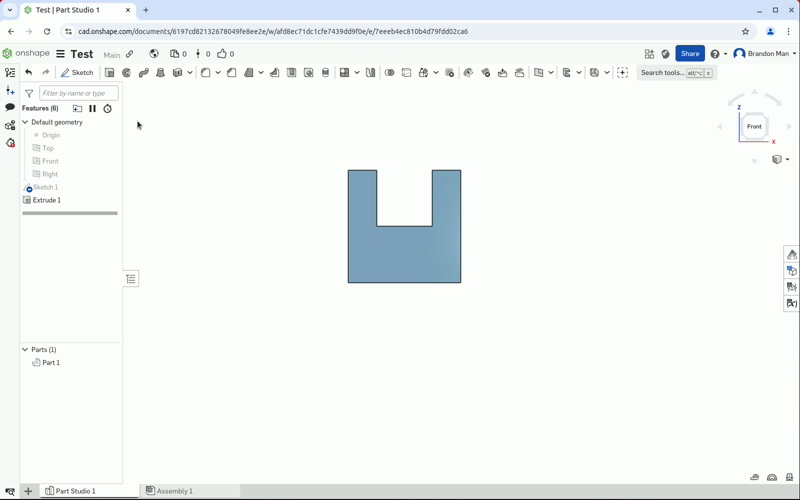
mouse_move(73, 189)
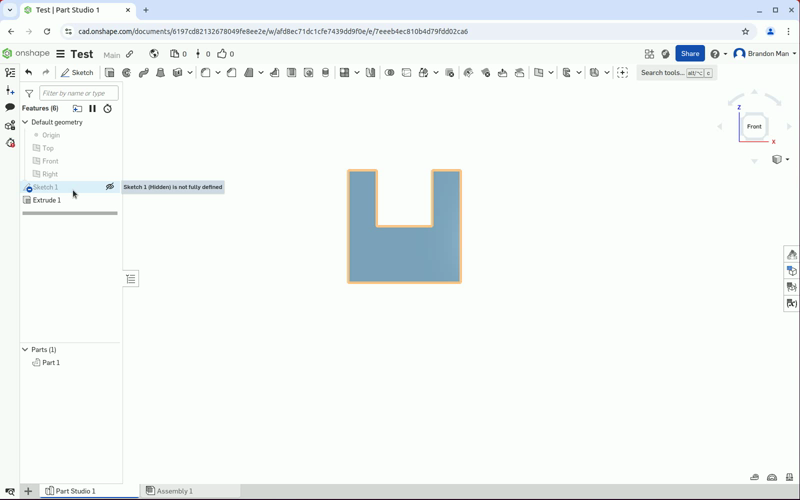
click(73, 189)
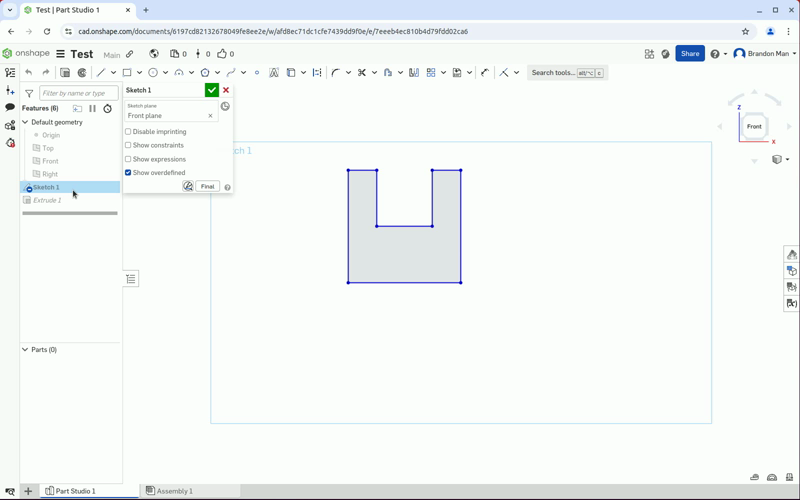
mouse_move(229, 92)
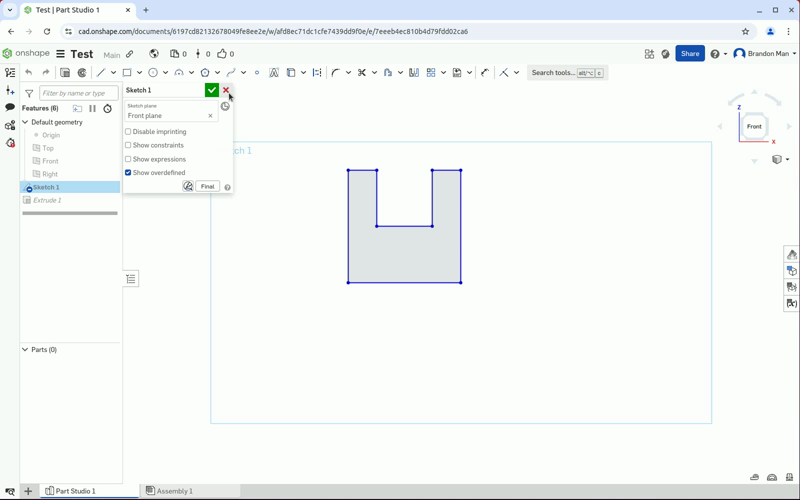
click(229, 92)
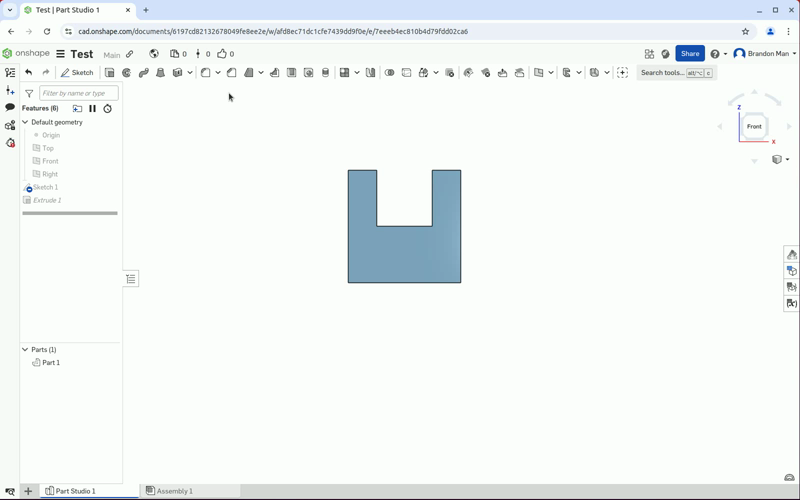
mouse_move(73, 352)
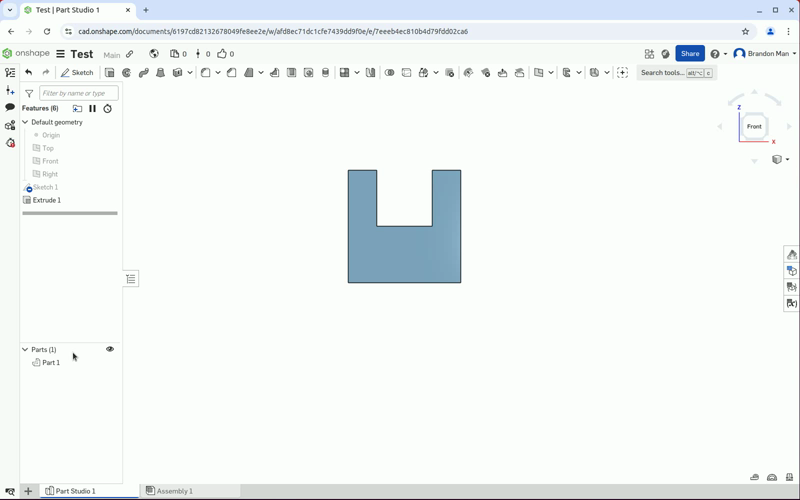
key(y)
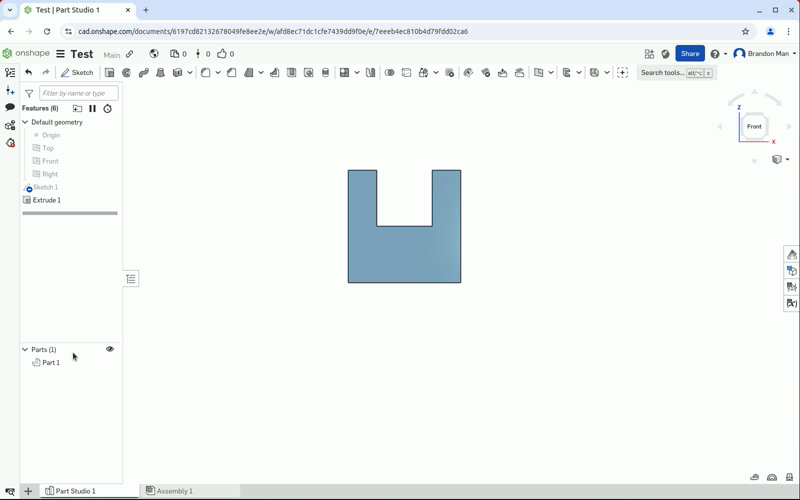
key(shift+p)
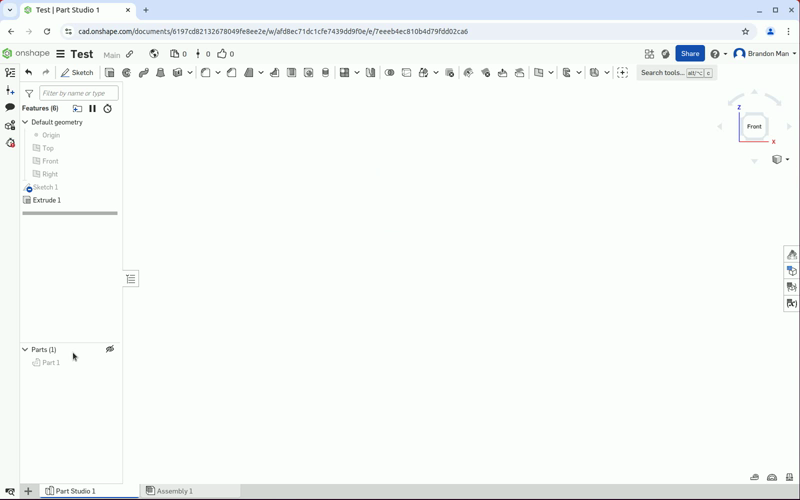
key(space)
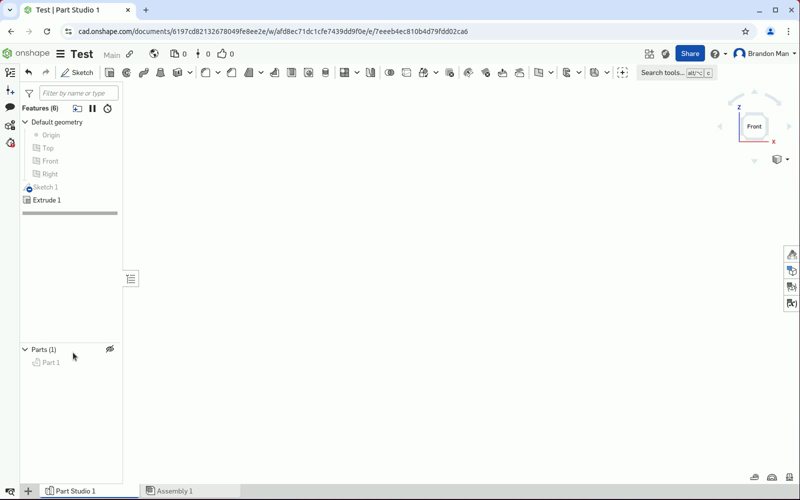
key_down(shift)
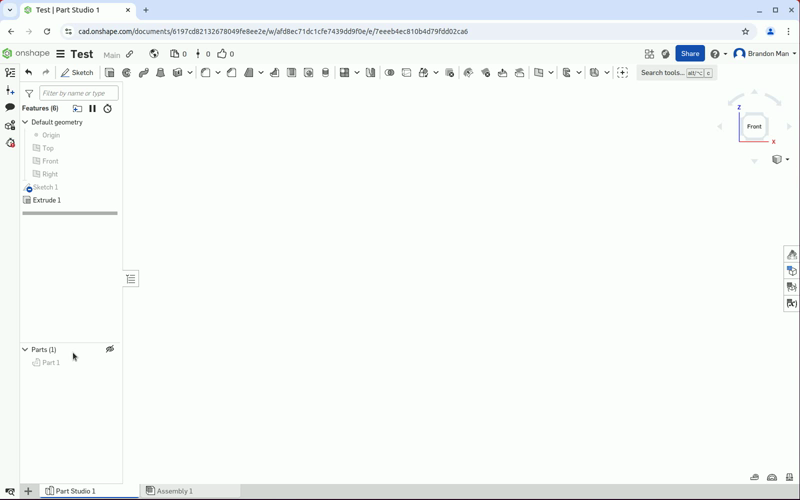
key(left)
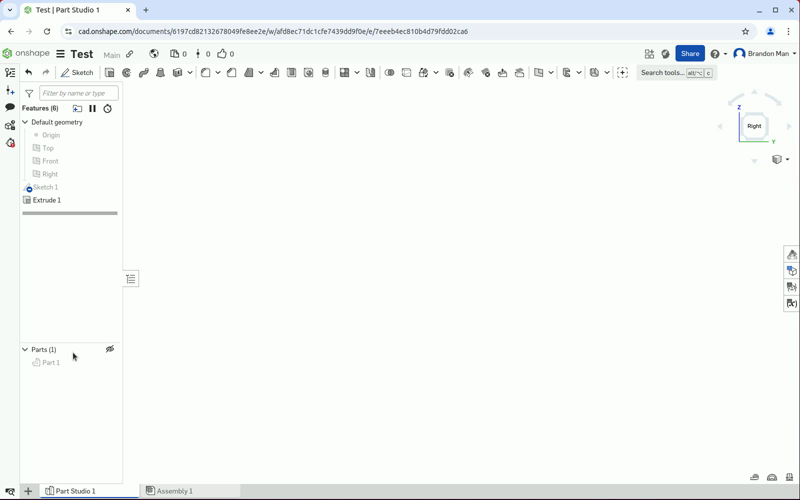
key_up(shift)
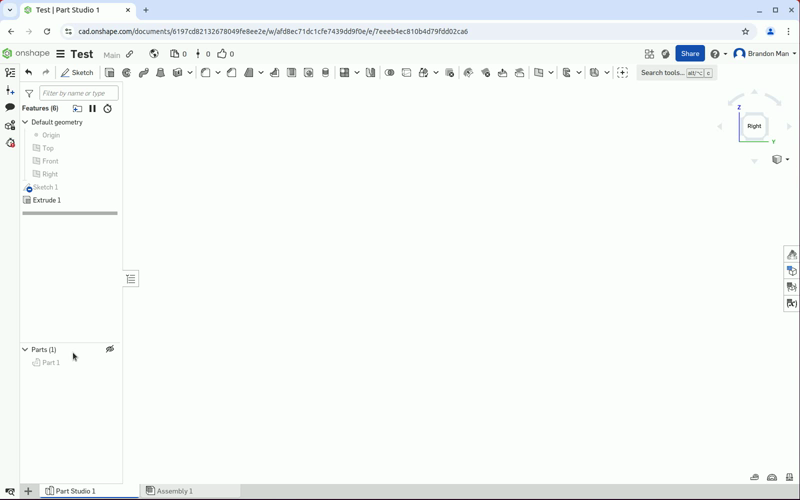
mouse_move(73, 352)
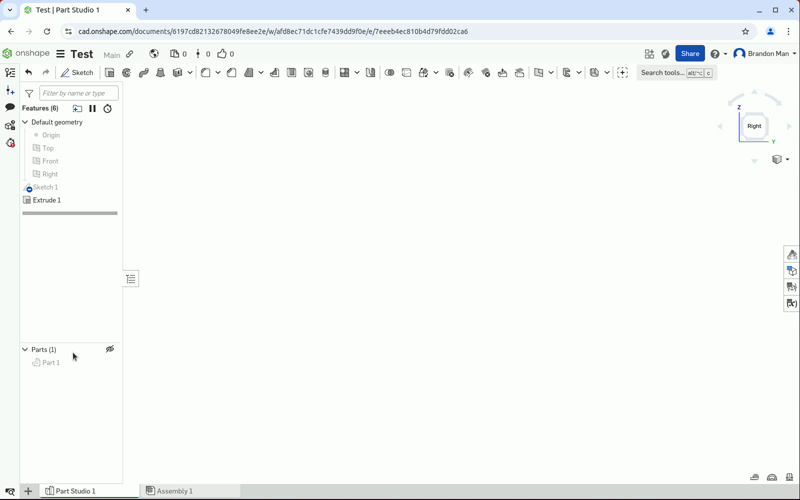
key(shift+y)
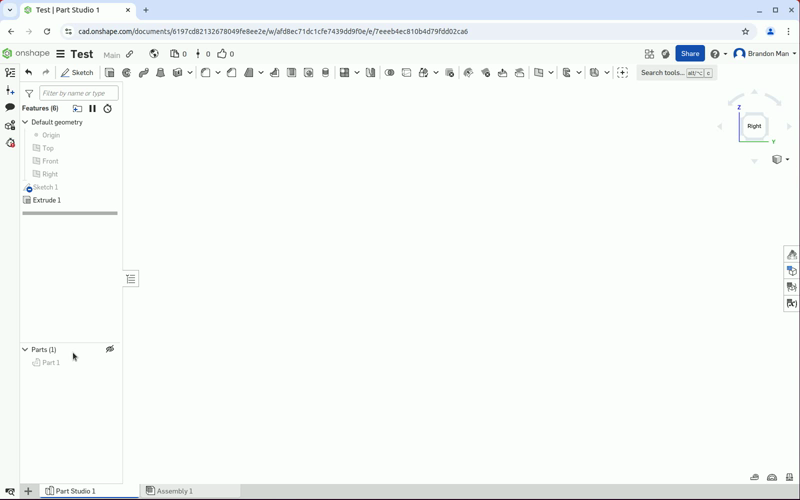
key(shift+s)
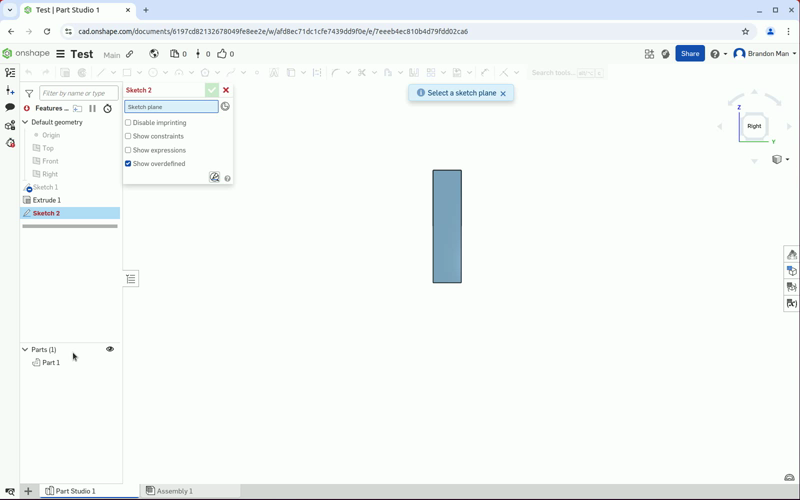
mouse_move(73, 176)
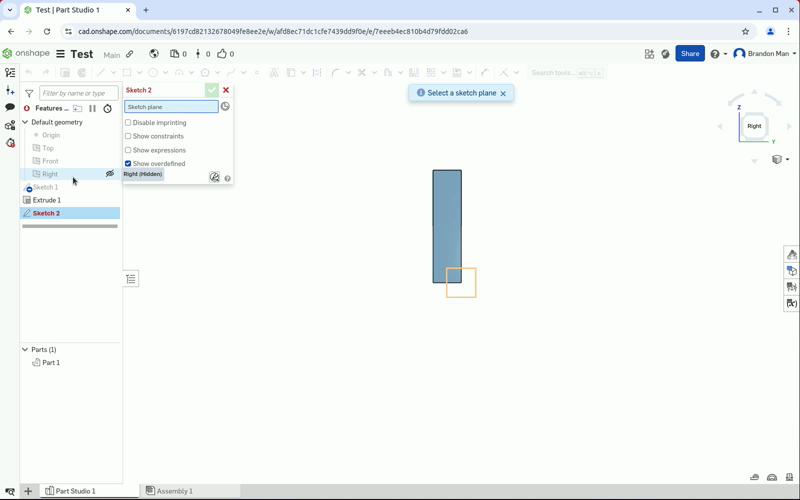
click(73, 176)
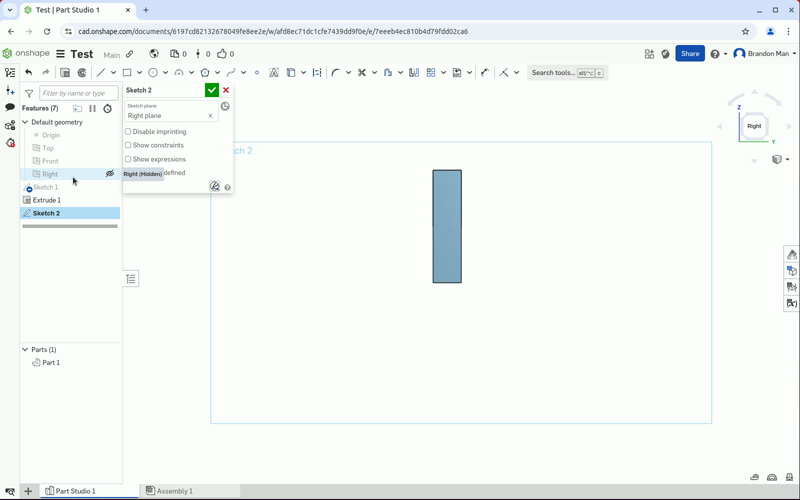
mouse_move(73, 352)
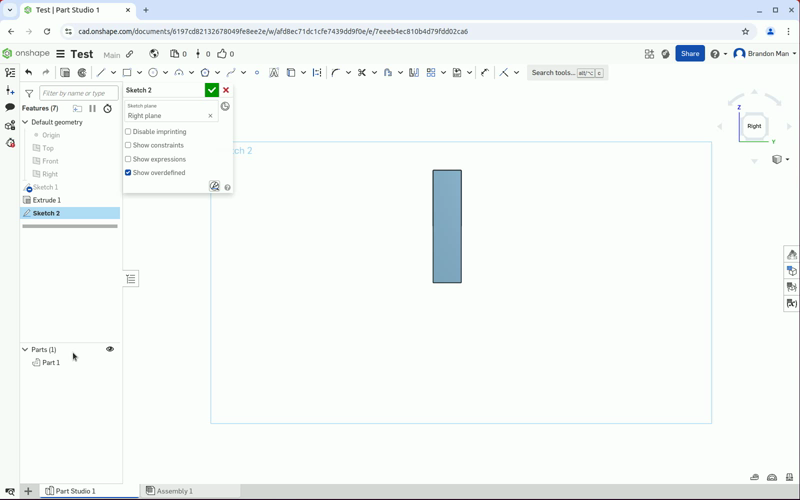
key(y)
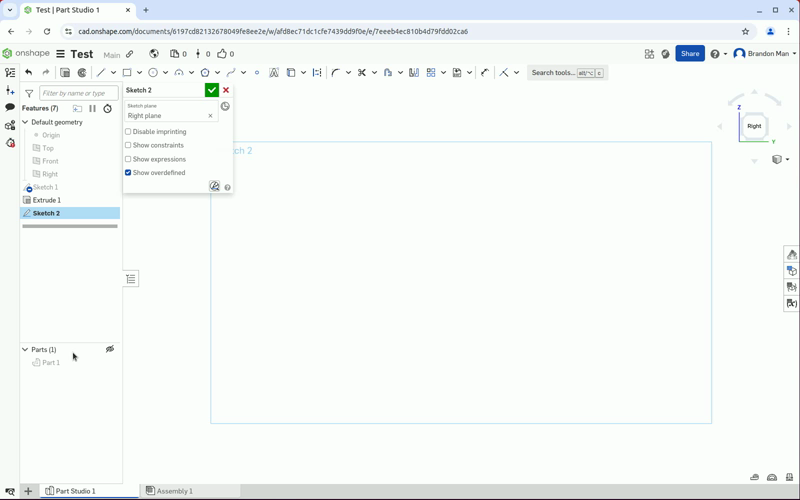
key(l)
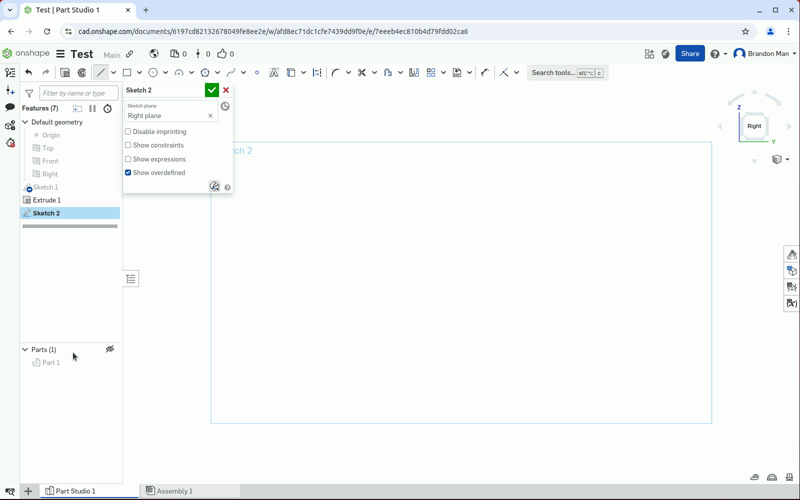
key_down(shift)
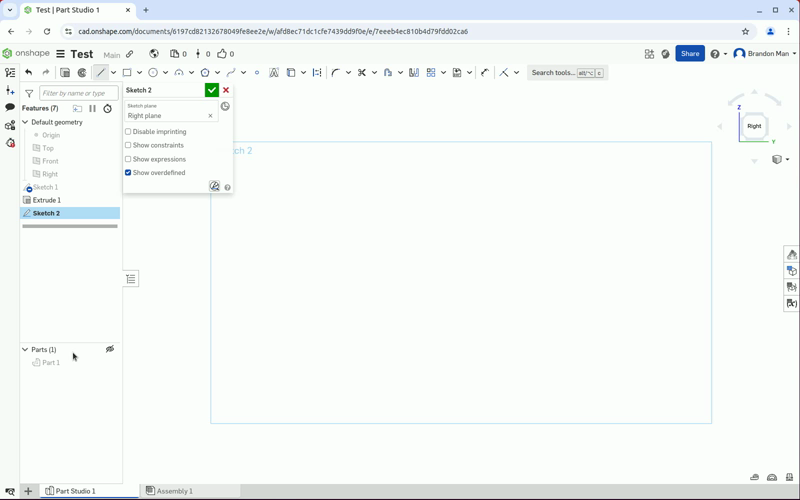
mouse_move(376, 282)
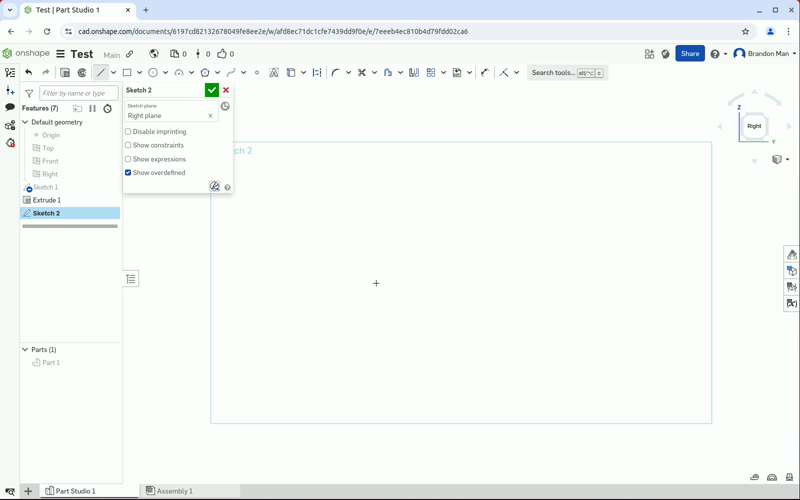
click(376, 282)
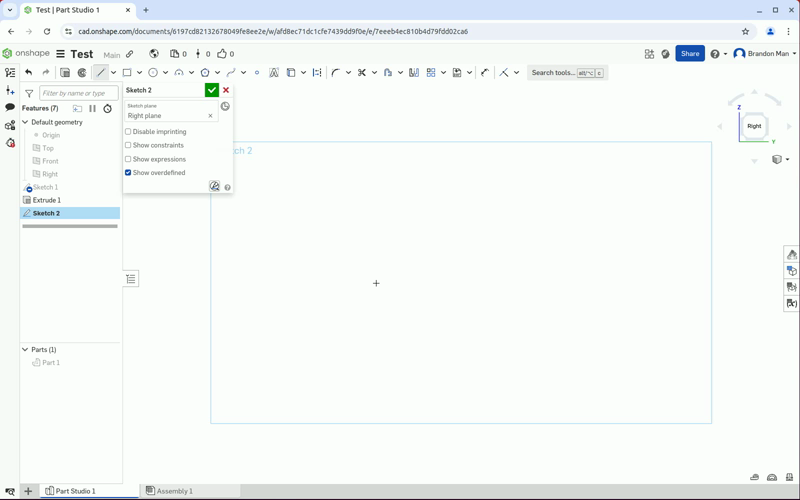
key_up(shift)
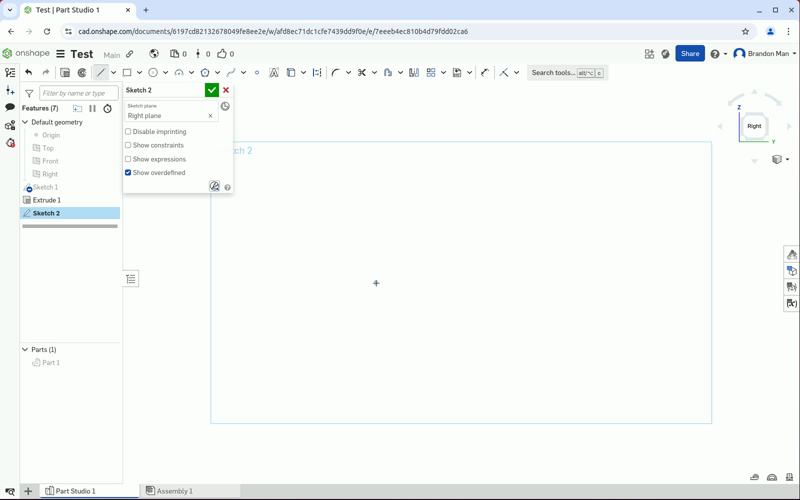
key_down(shift)
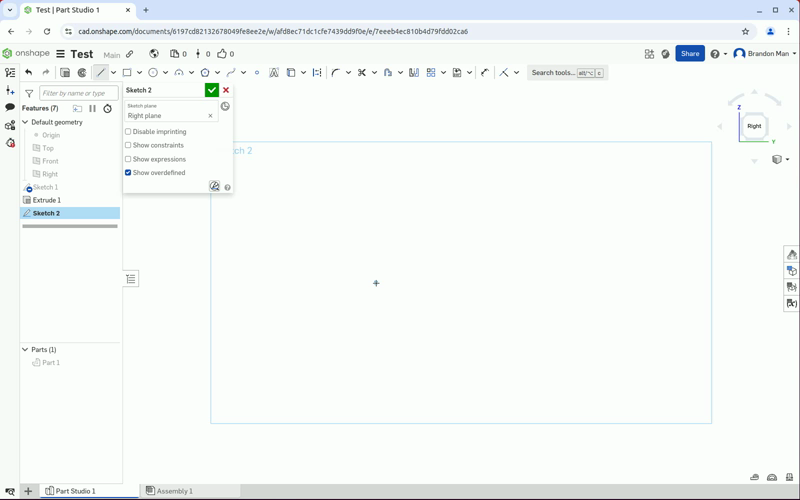
mouse_move(461, 282)
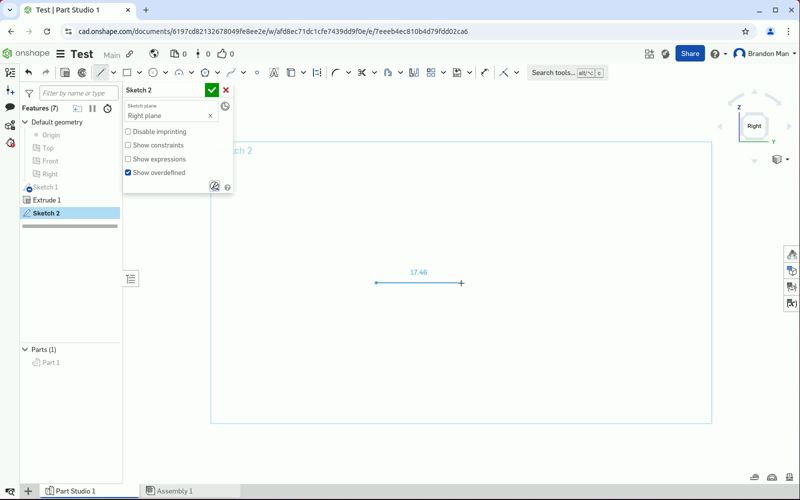
click(461, 282)
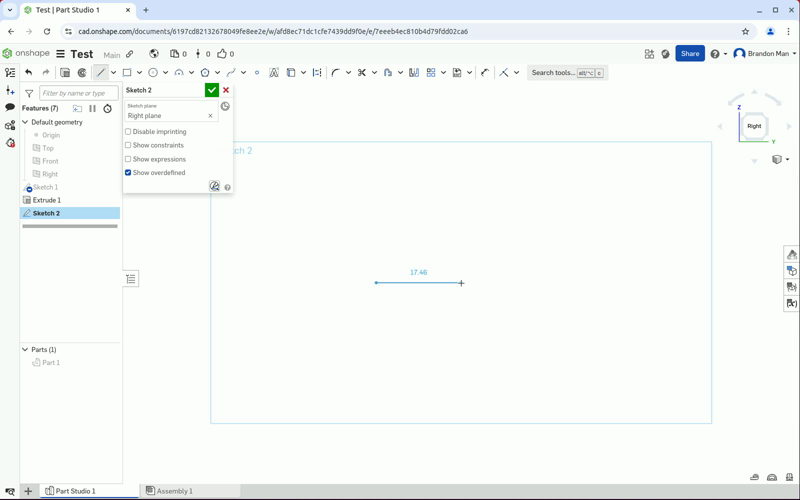
key_up(shift)
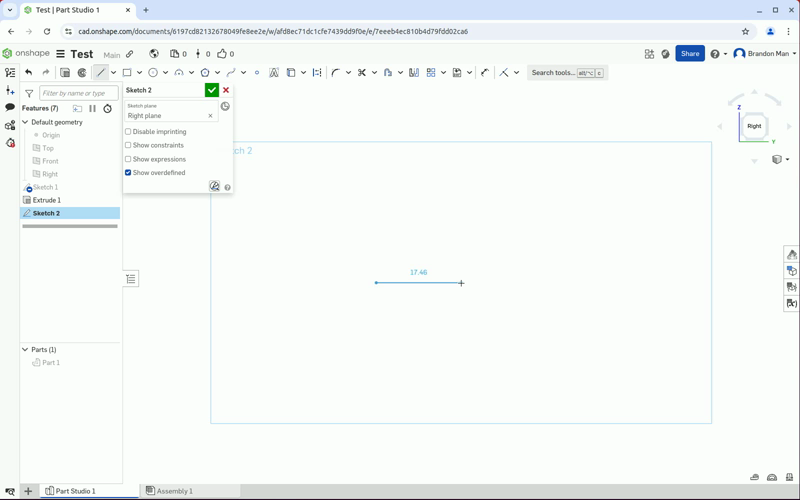
key_down(shift)
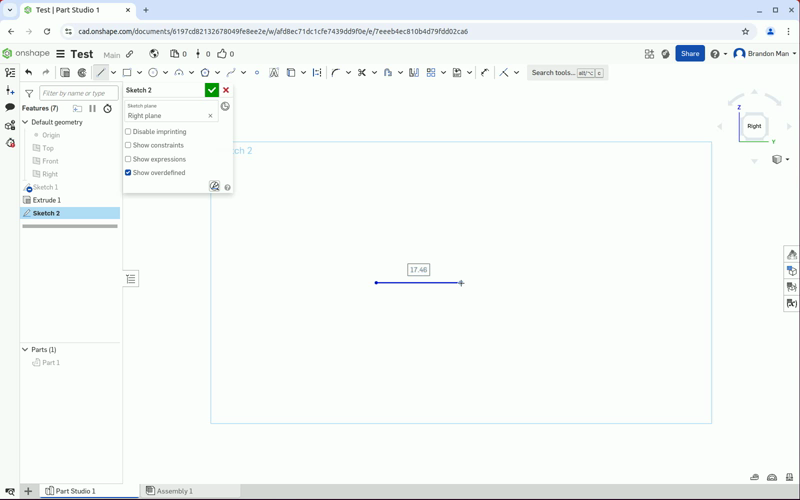
mouse_move(491, 282)
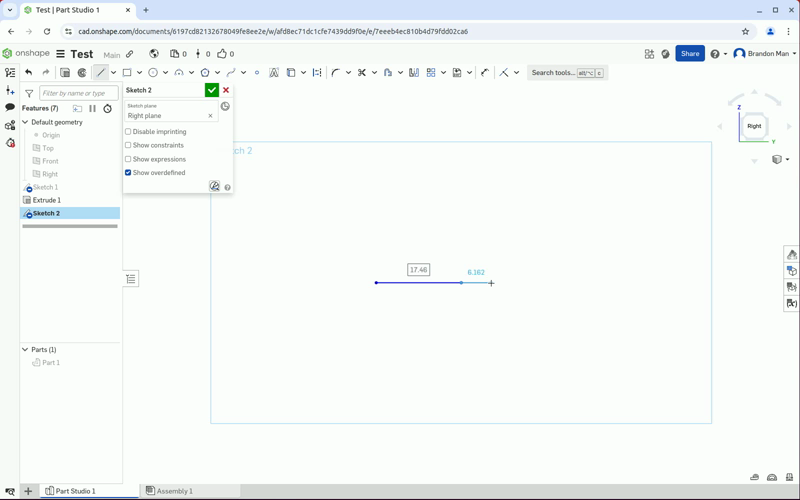
mouse_move(461, 254)
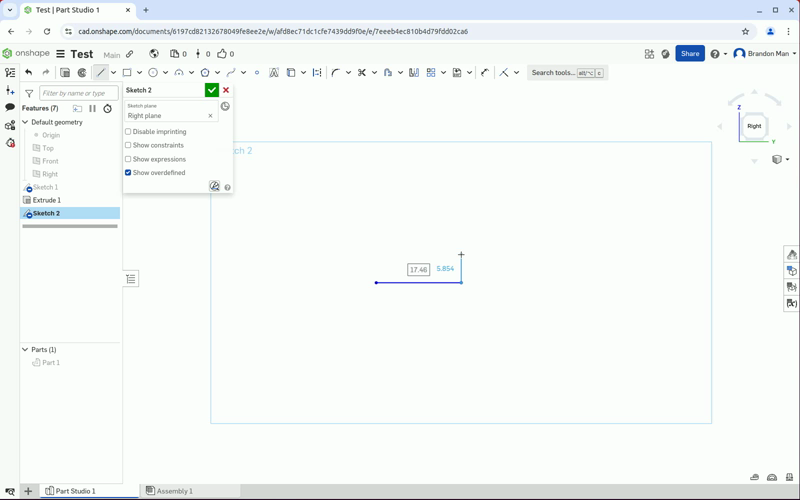
click(461, 254)
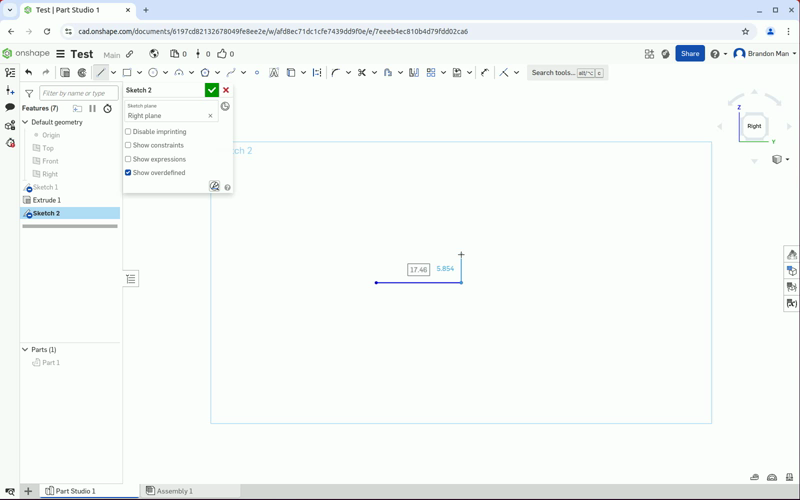
key_up(shift)
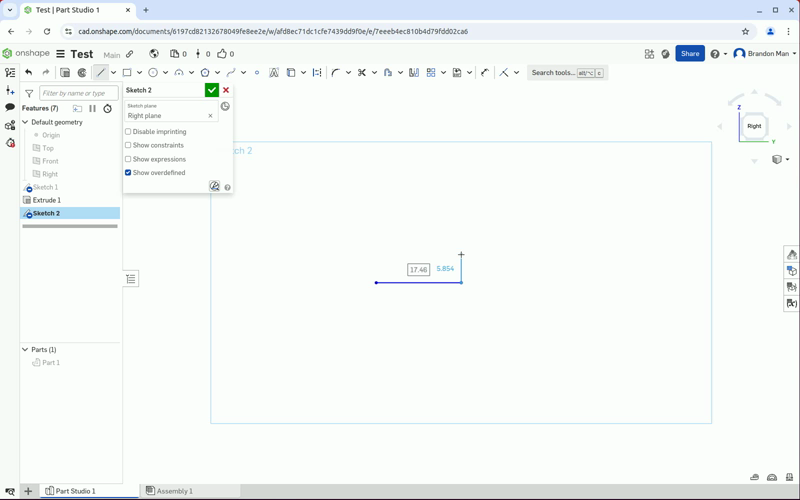
key_down(shift)
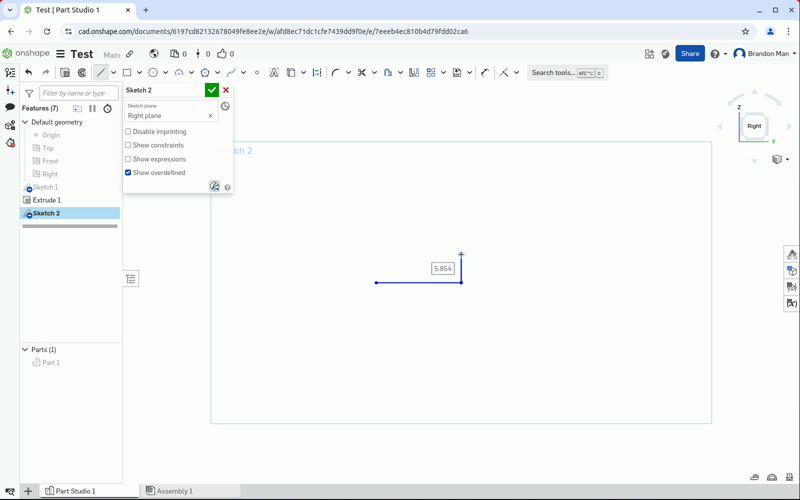
mouse_move(376, 254)
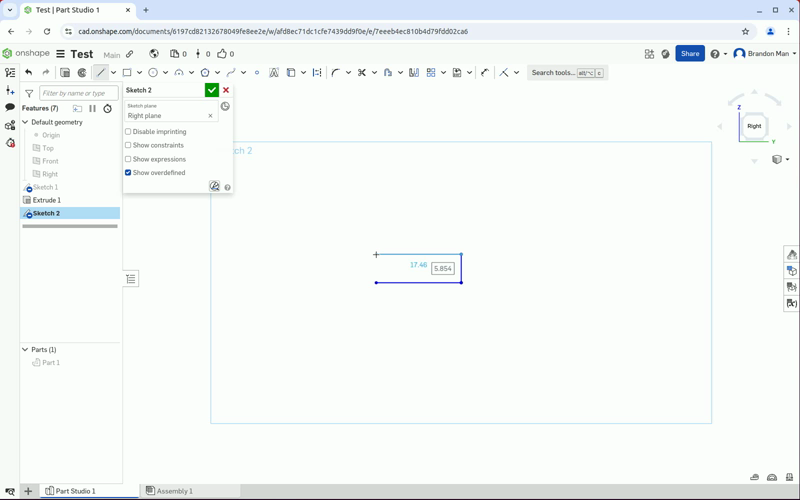
click(376, 254)
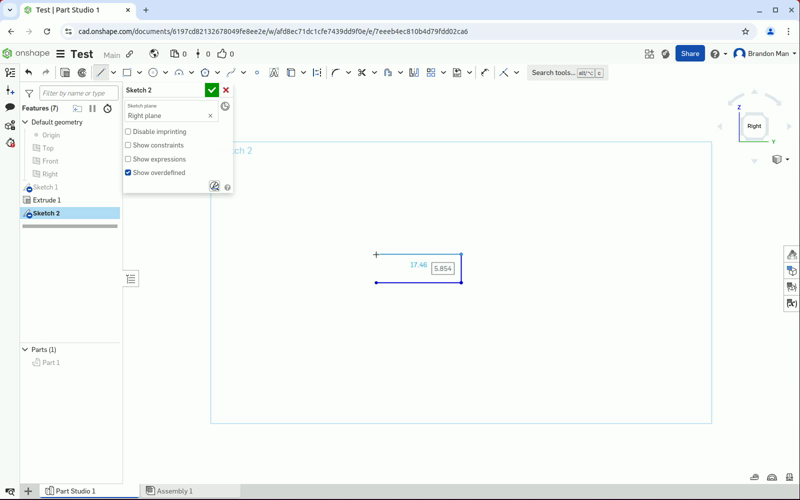
key_up(shift)
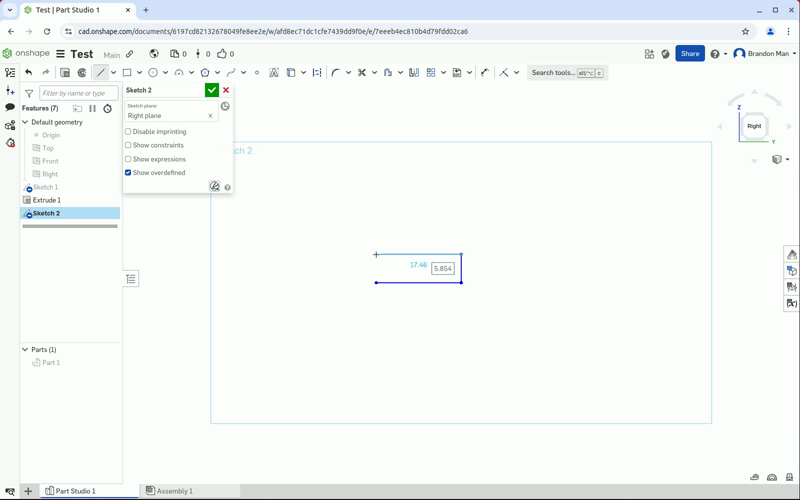
mouse_move(406, 254)
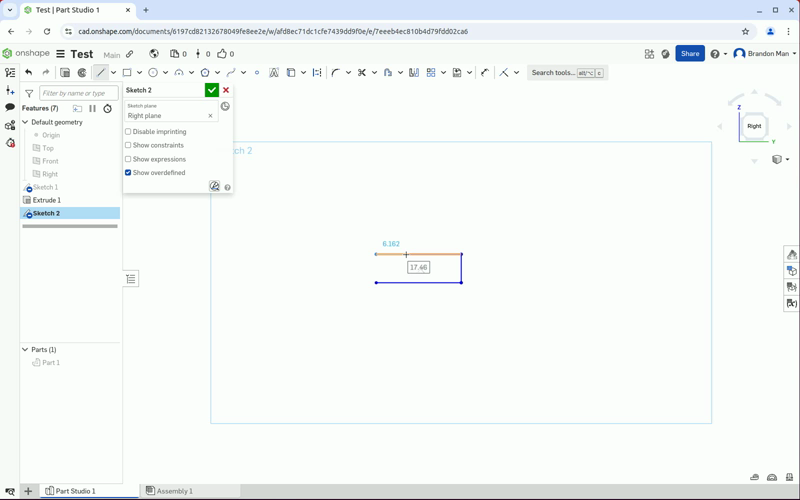
key_down(shift)
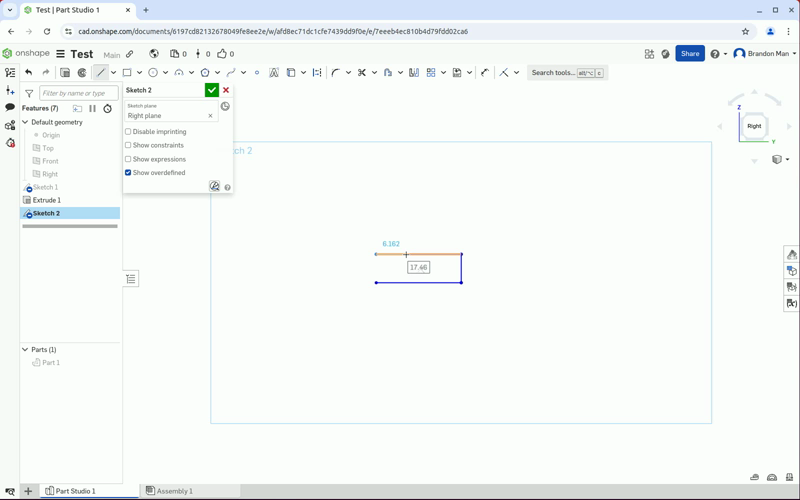
mouse_move(376, 282)
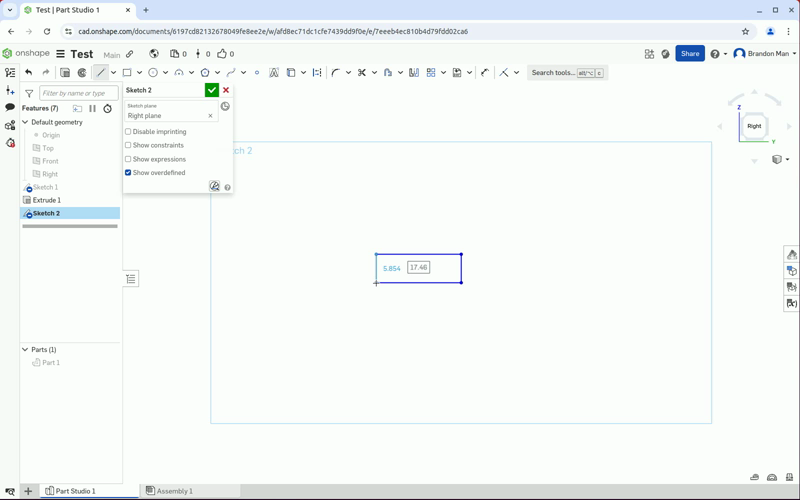
key_up(shift)
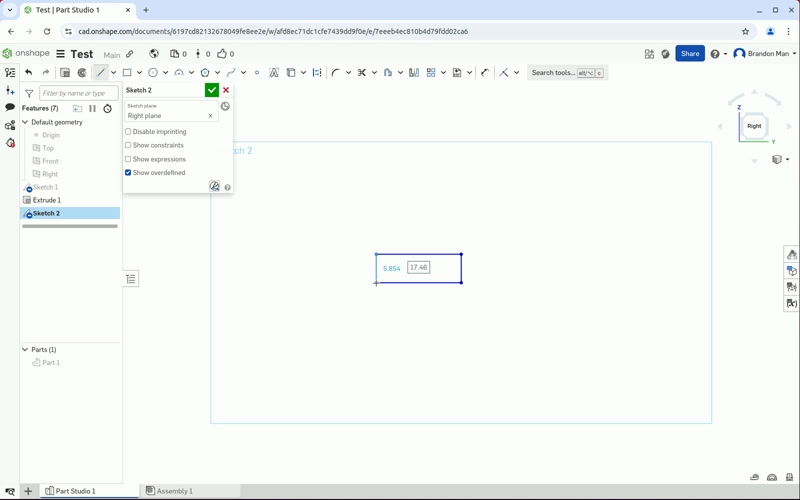
click(376, 282)
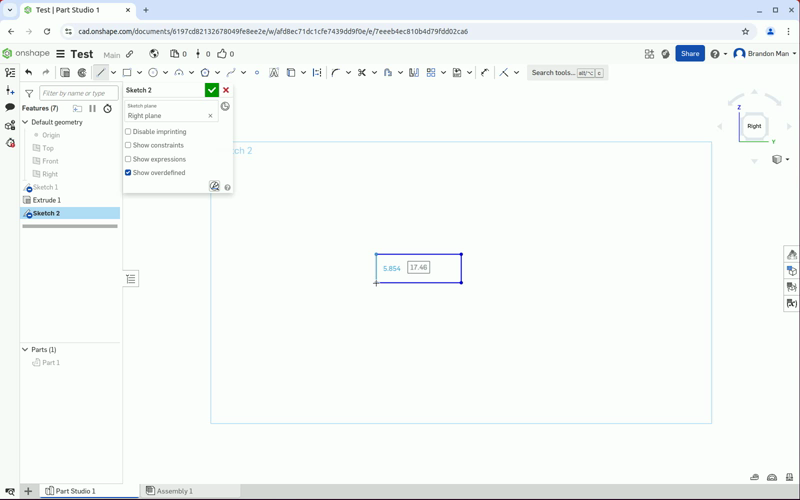
key(esc)
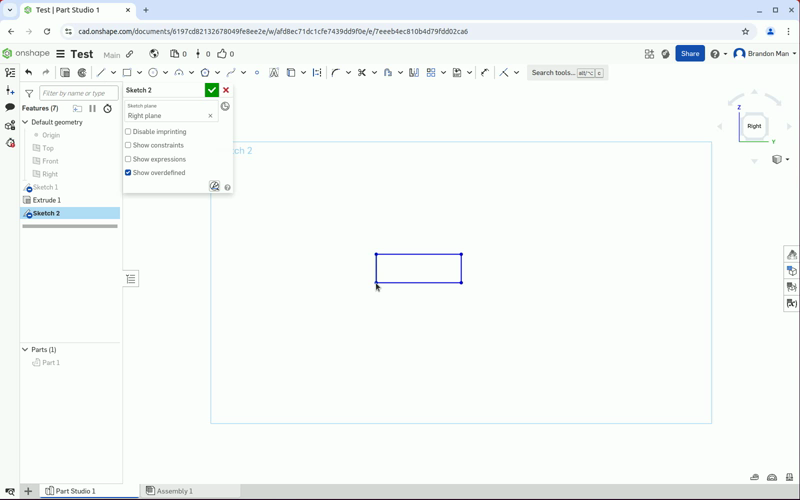
mouse_move(398, 263)
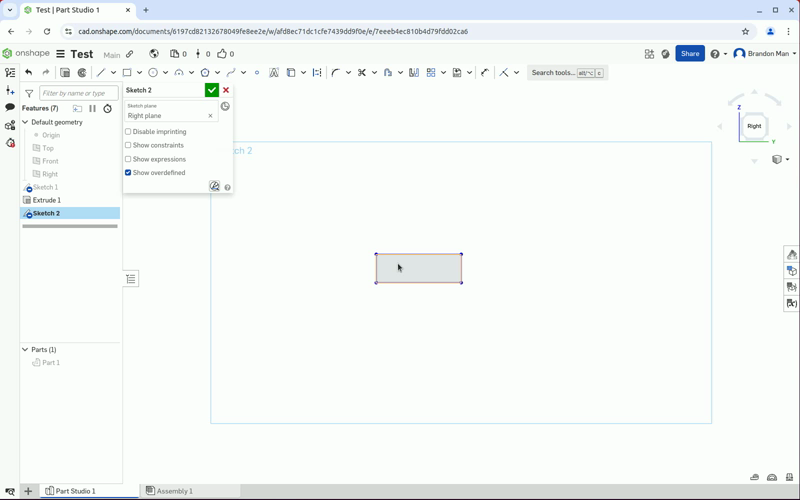
click(398, 263)
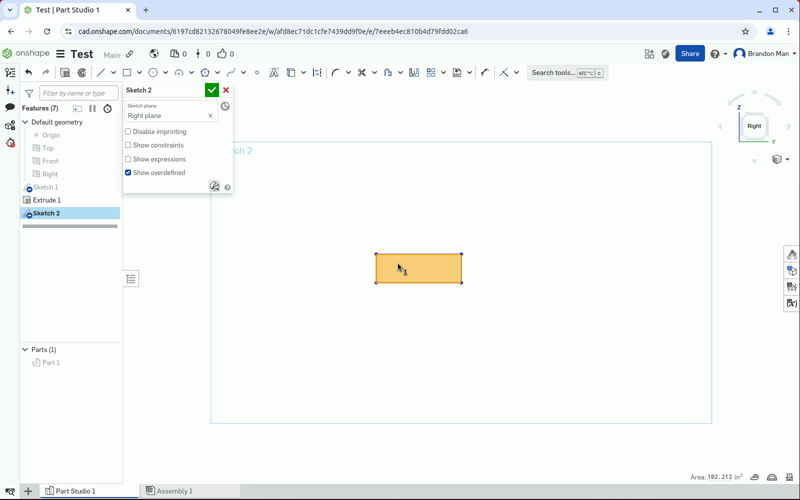
mouse_move(73, 352)
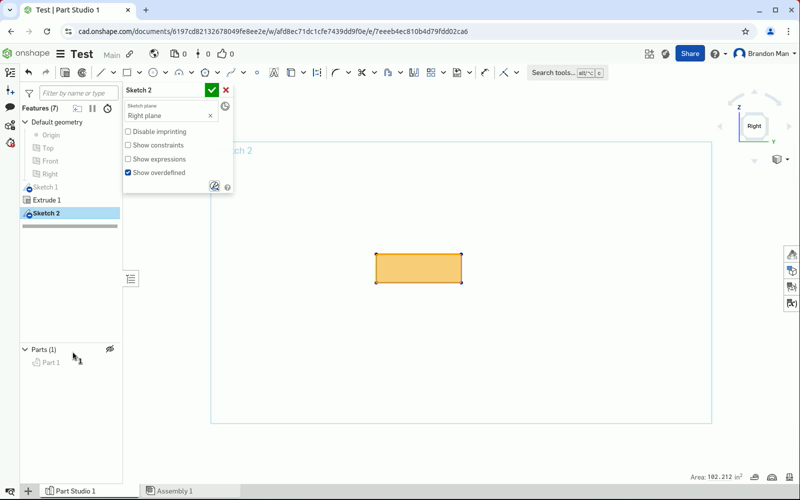
key(shift+y)
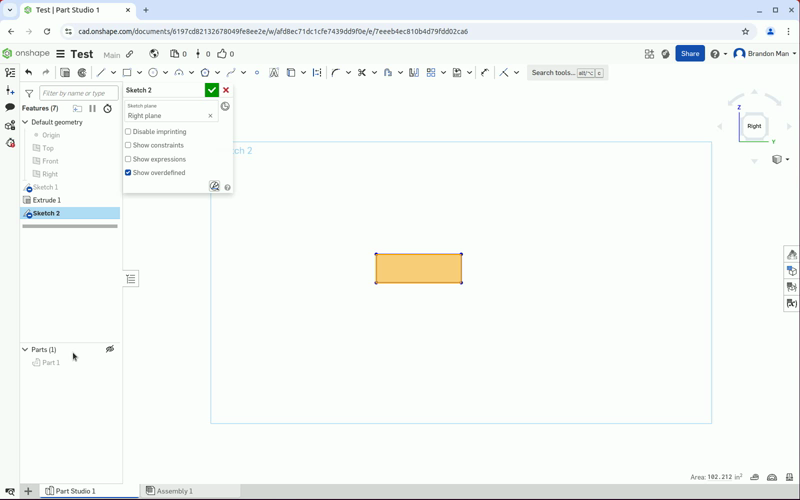
key(shift+e)
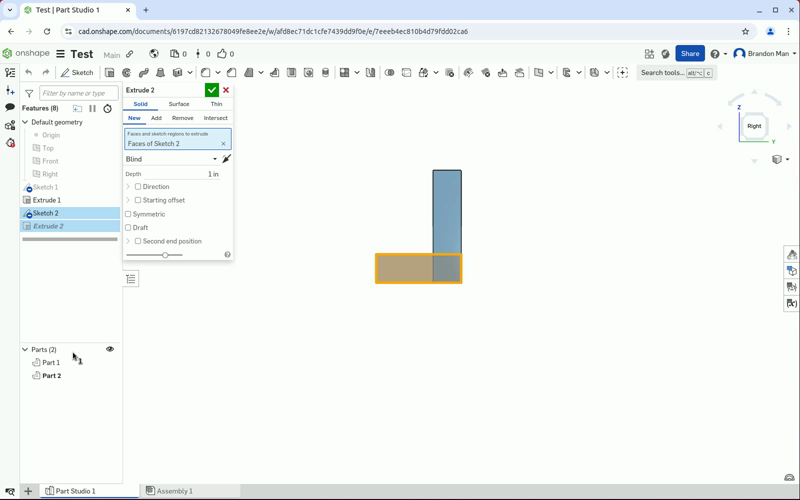
mouse_move(143, 106)
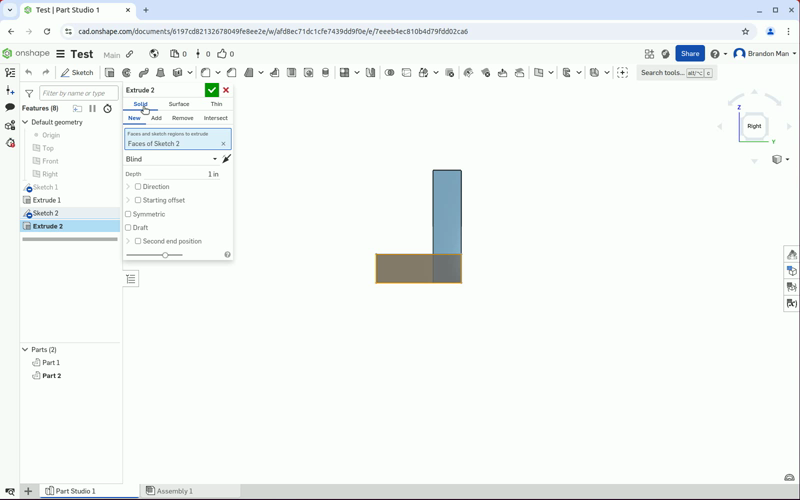
click(143, 106)
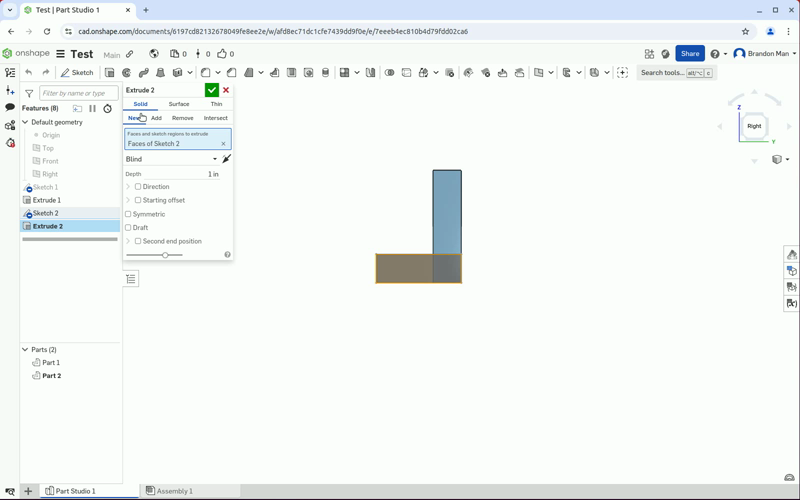
mouse_move(137, 120)
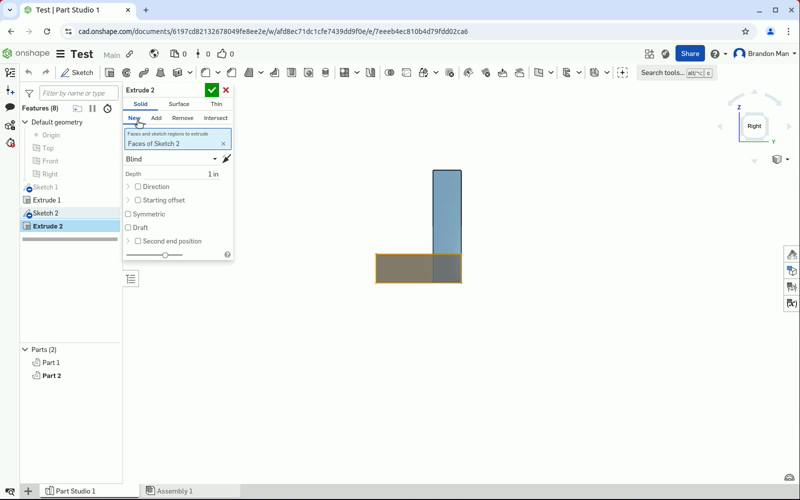
click(137, 120)
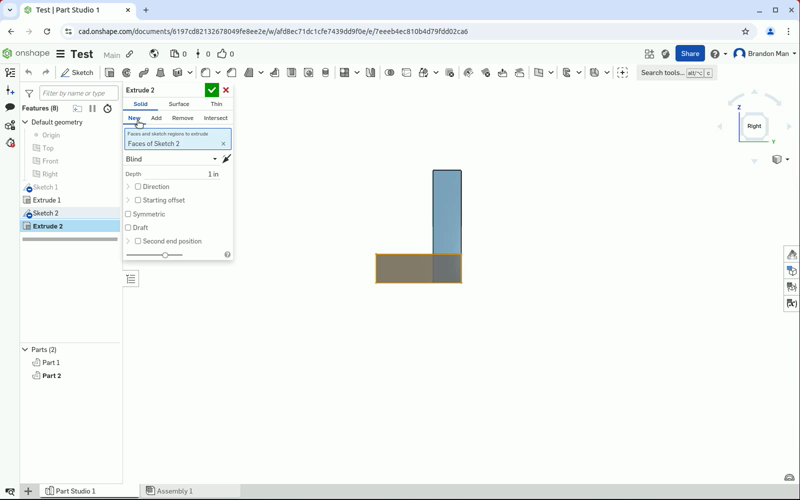
key(tab, 4)
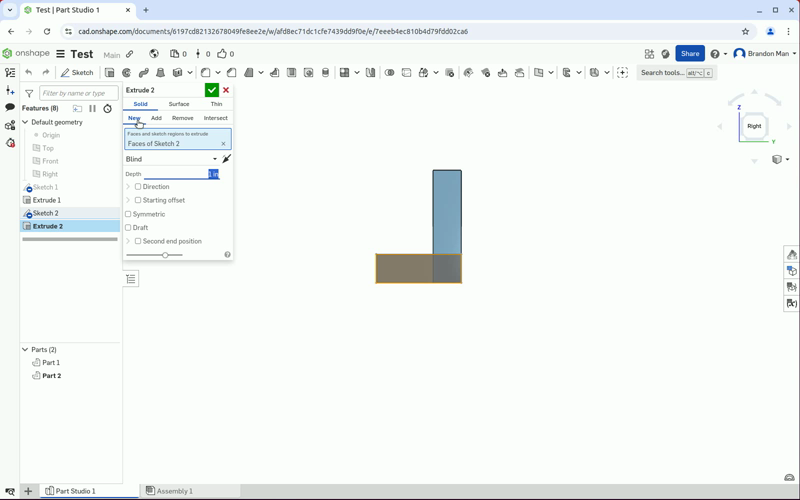
text(-23.108)
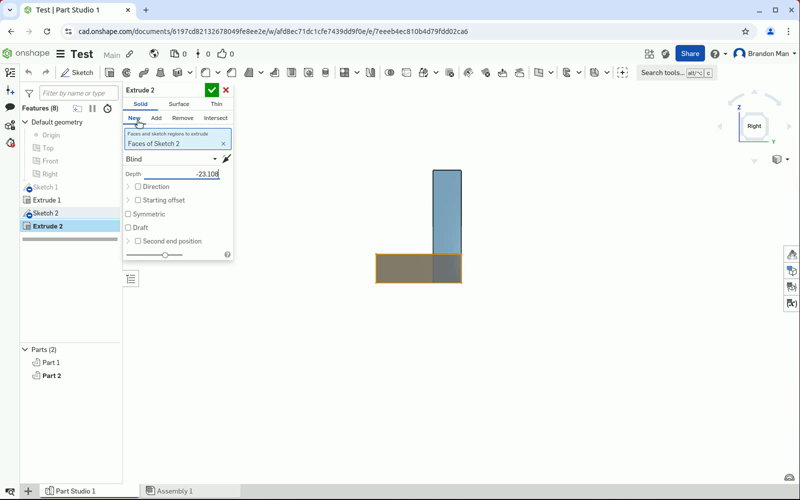
key(enter)
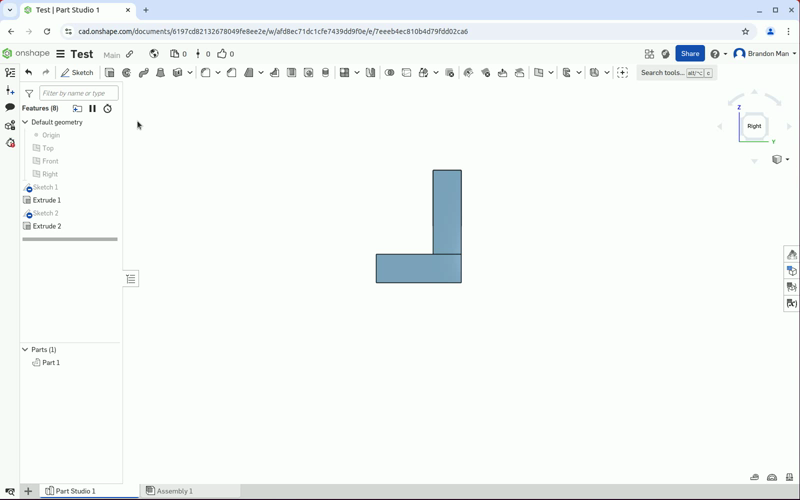
key(shift+h)
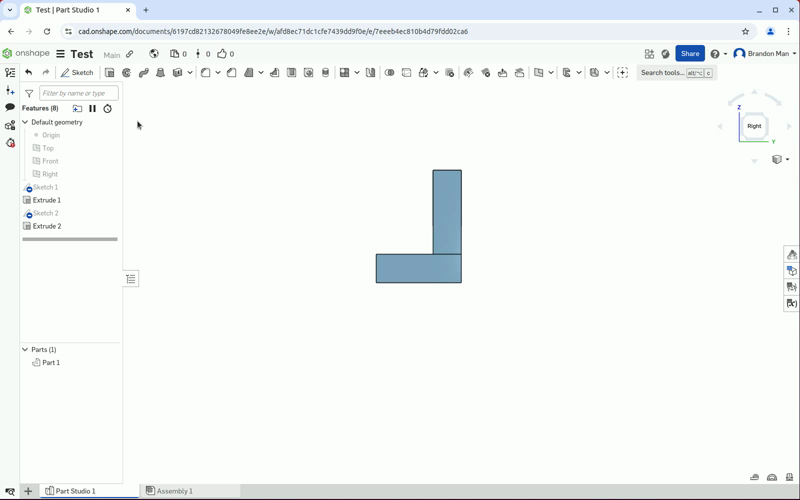
key(shift+h)
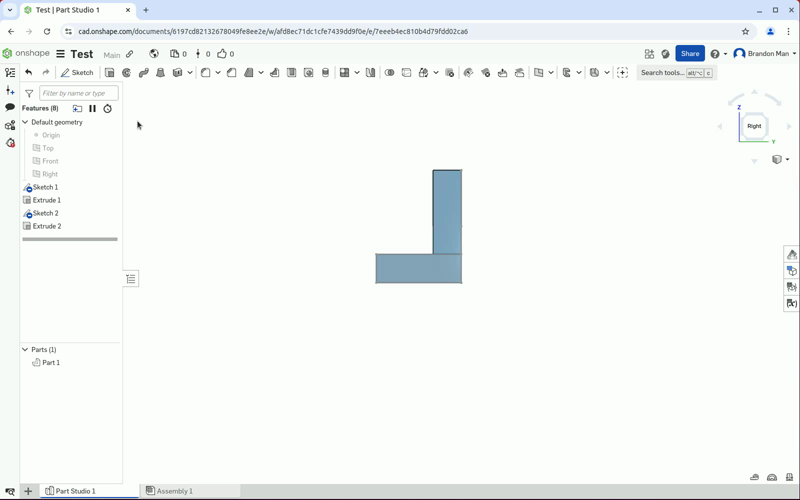
key(shift+7)
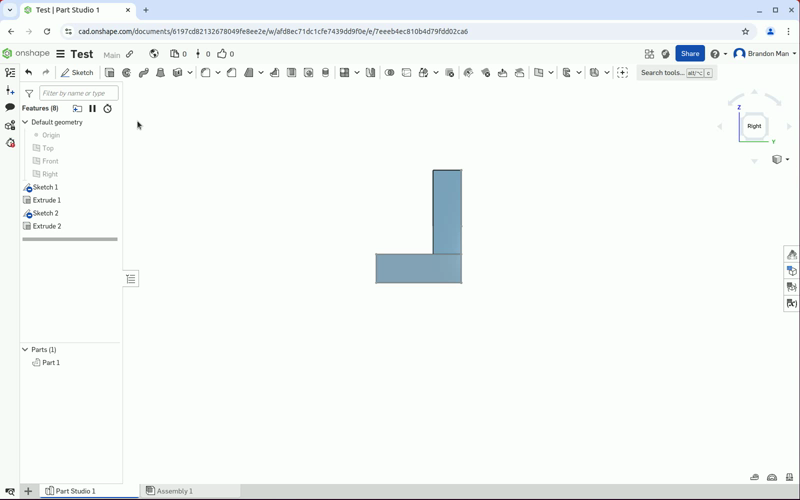
key(right, 2)
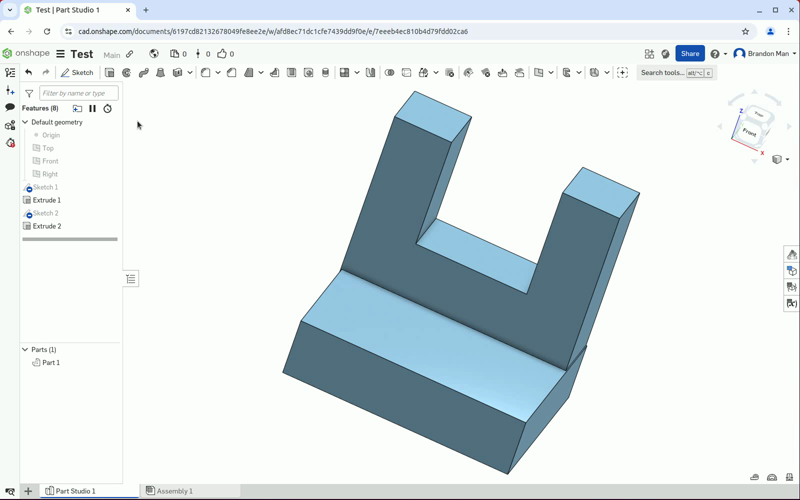
key(down, 2)
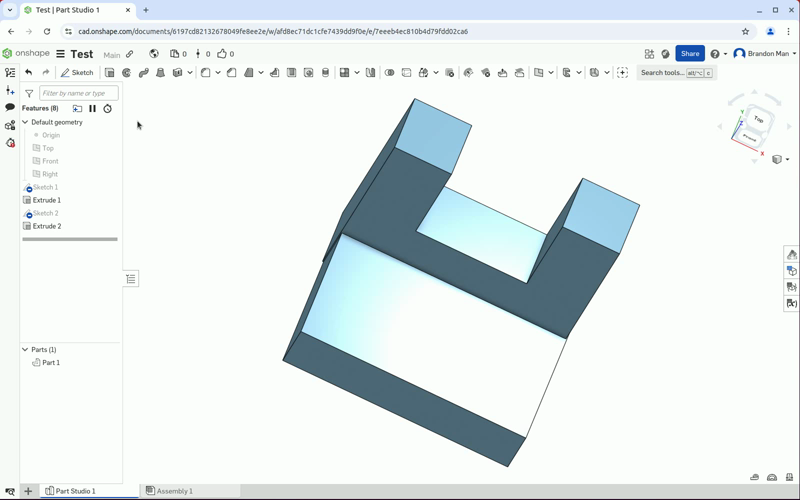
key(up, 2)
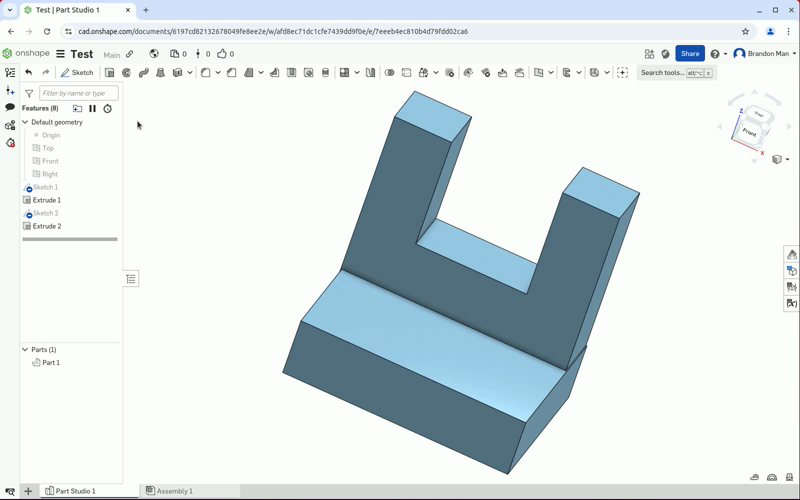
key(left, 2)
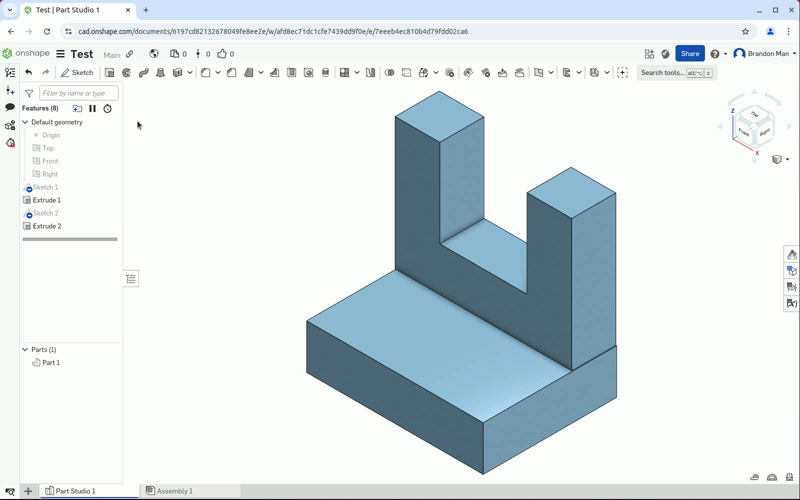
mouse_move(73, 189)
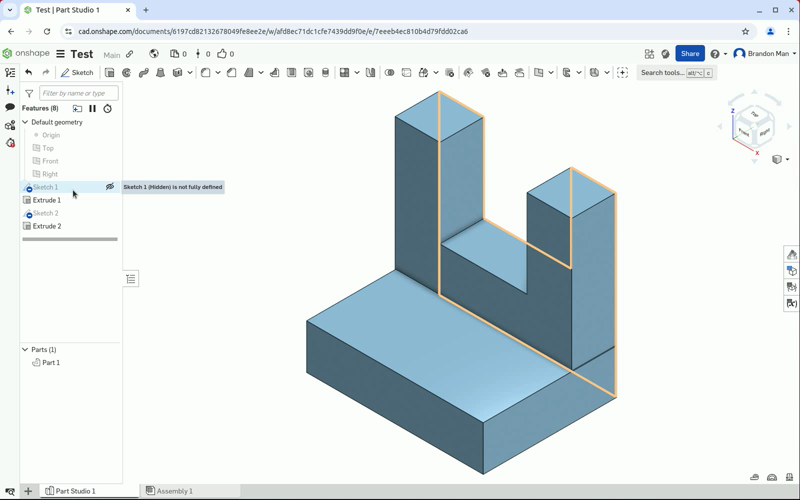
click(73, 189)